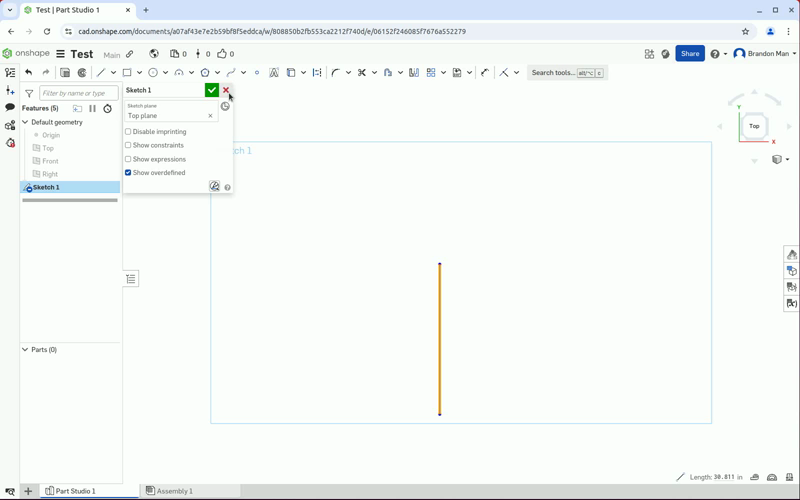
key(shift+h)
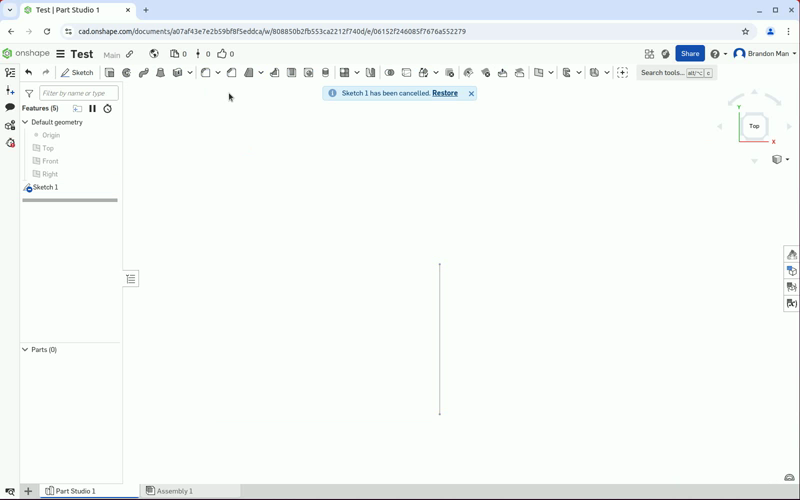
key(shift+s)
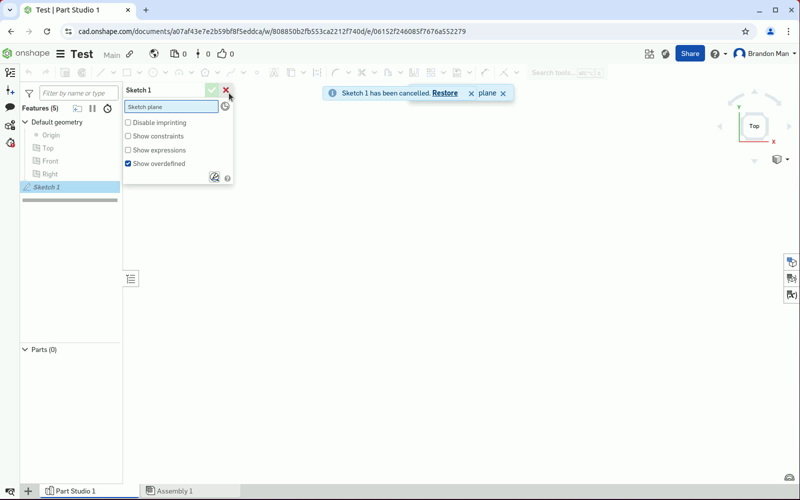
mouse_move(73, 150)
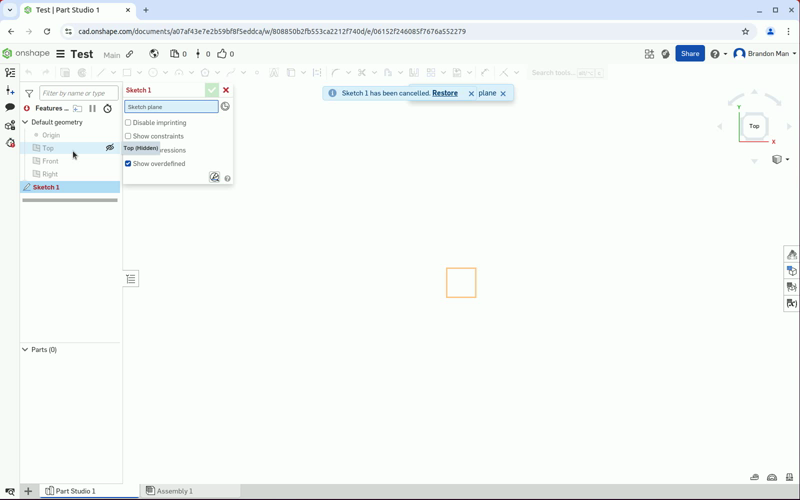
click(73, 150)
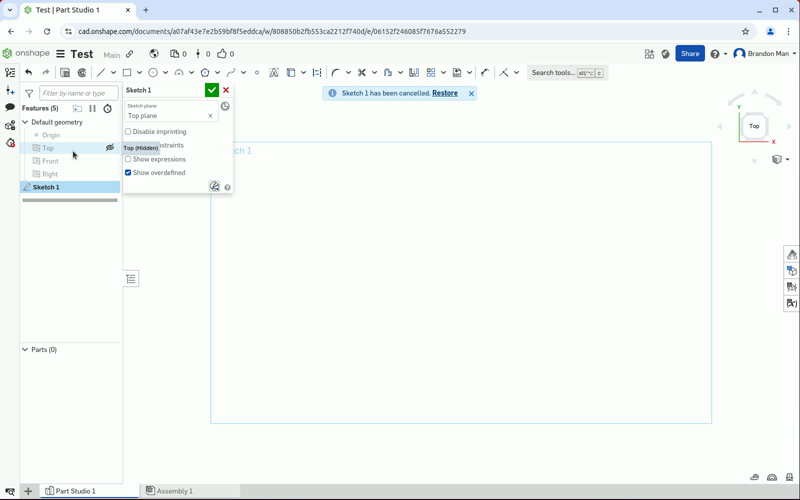
mouse_move(73, 352)
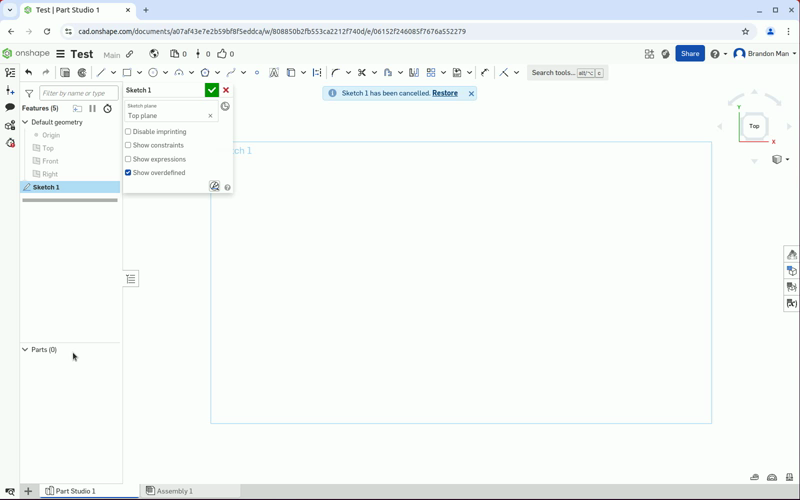
key(y)
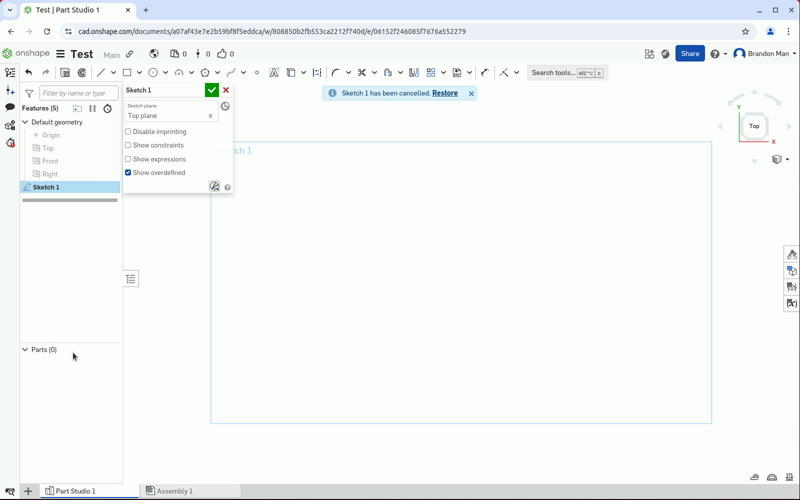
key(l)
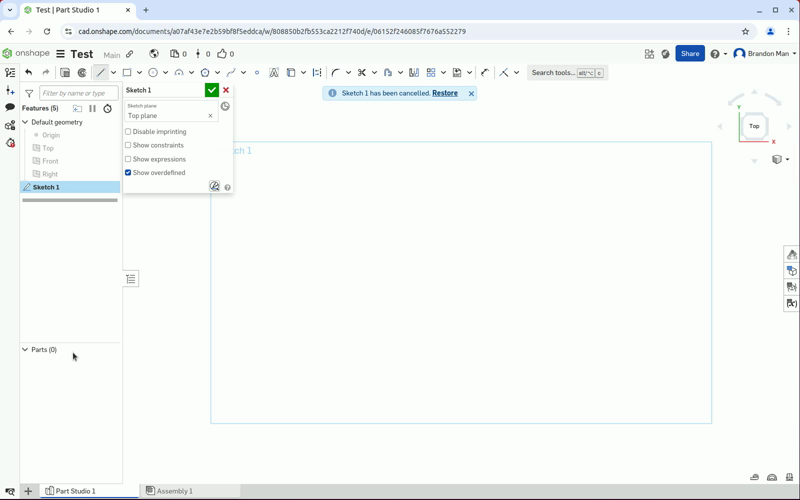
key_down(shift)
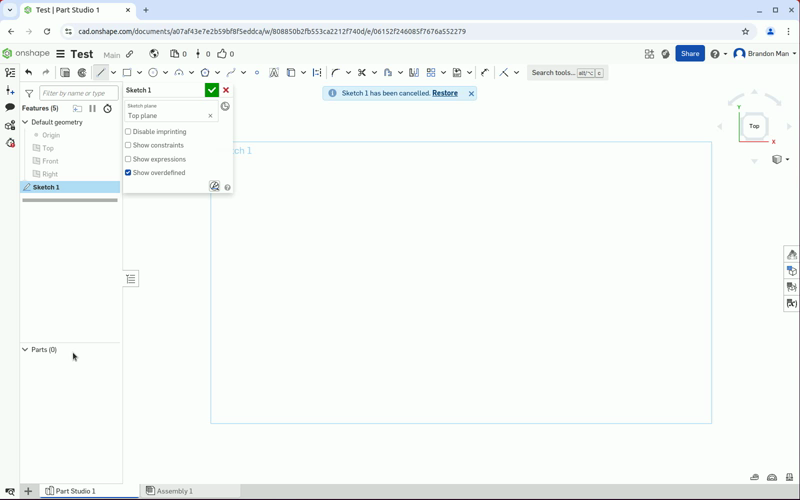
mouse_move(359, 395)
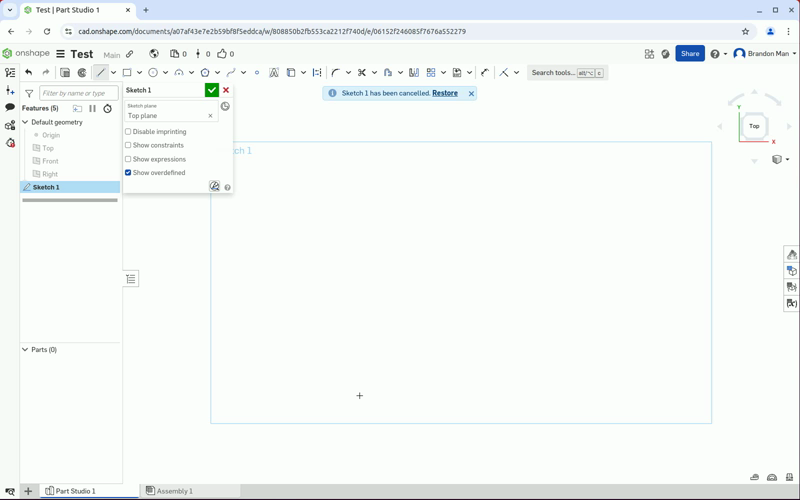
click(359, 395)
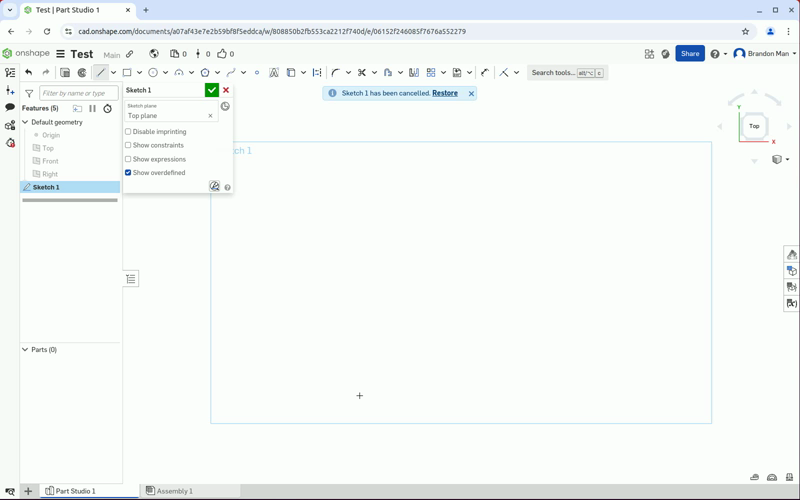
key_up(shift)
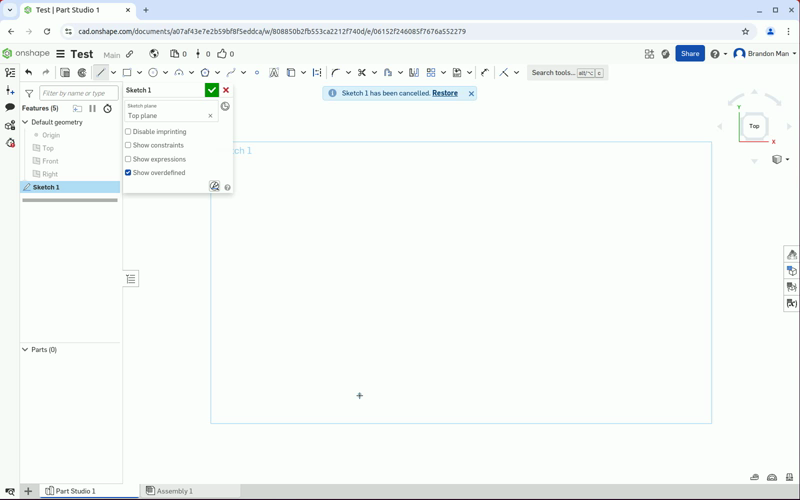
key_down(shift)
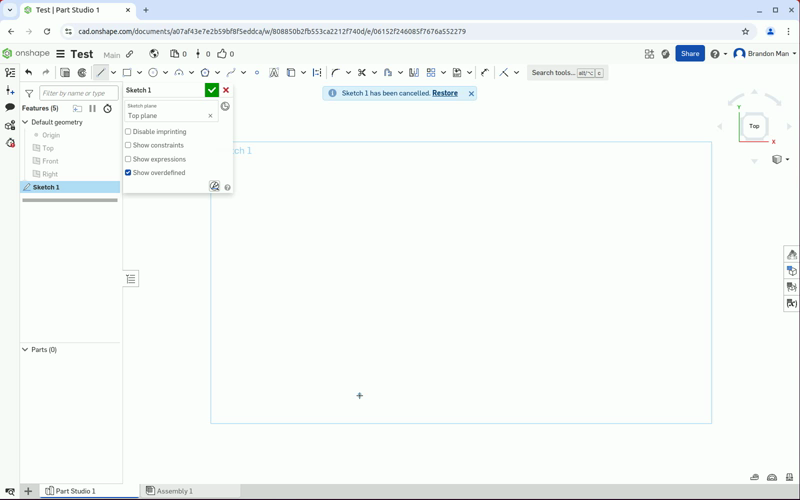
mouse_move(562, 395)
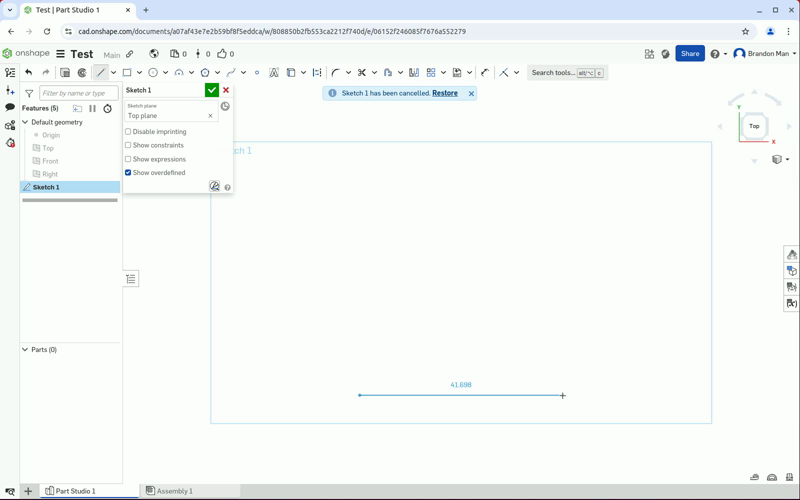
click(562, 395)
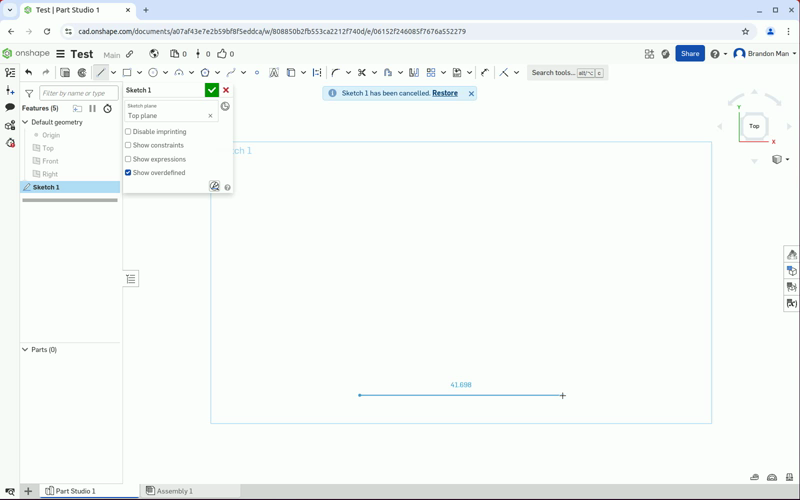
key_up(shift)
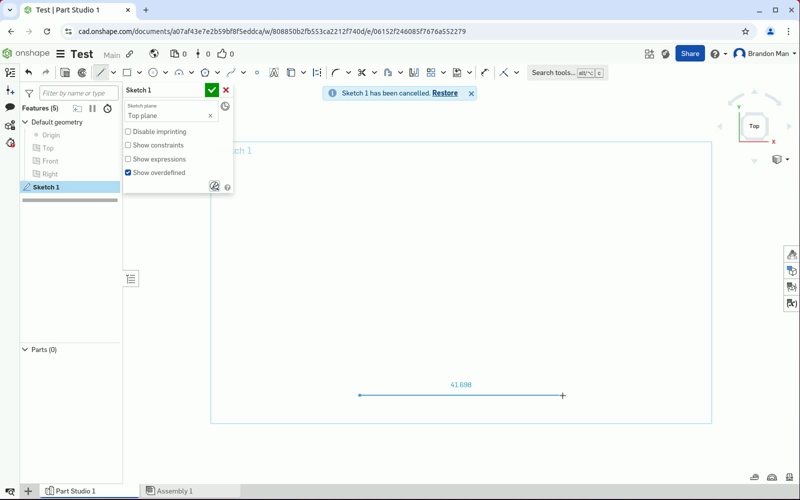
key_down(shift)
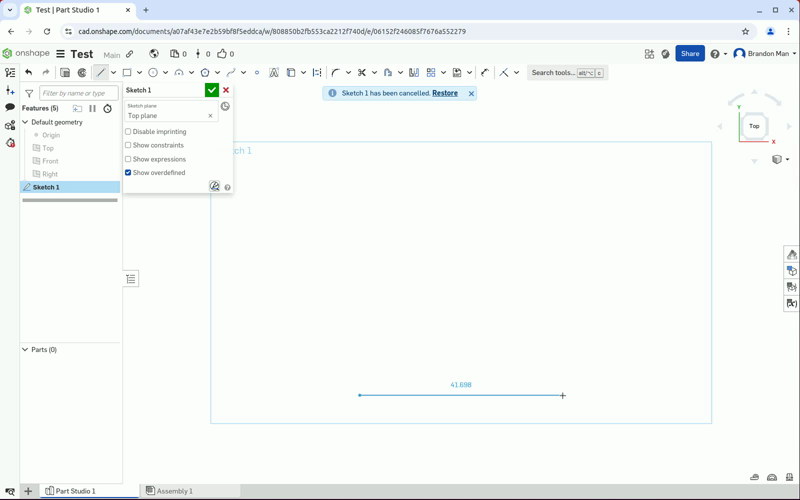
mouse_move(562, 171)
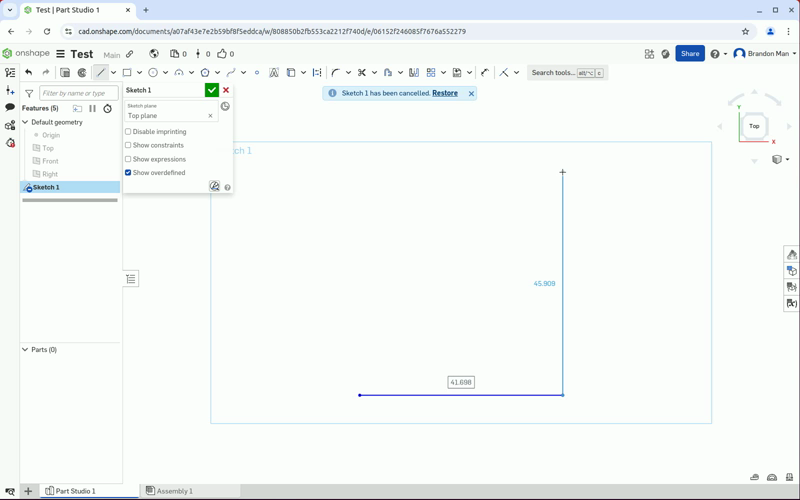
click(562, 171)
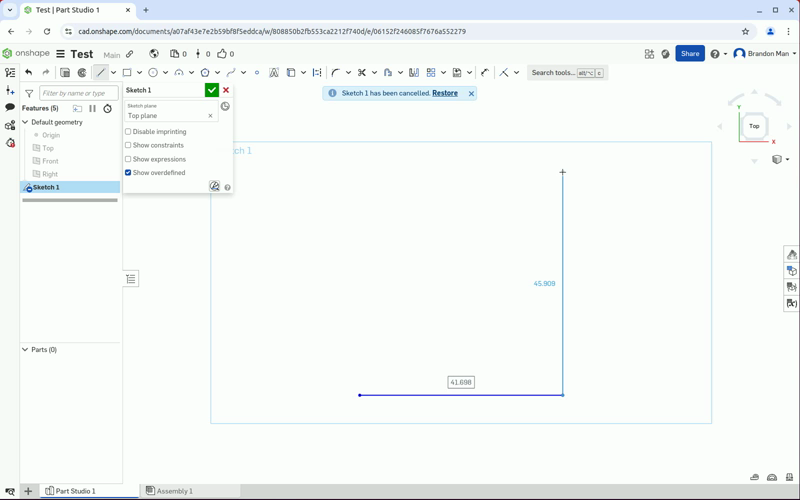
key_up(shift)
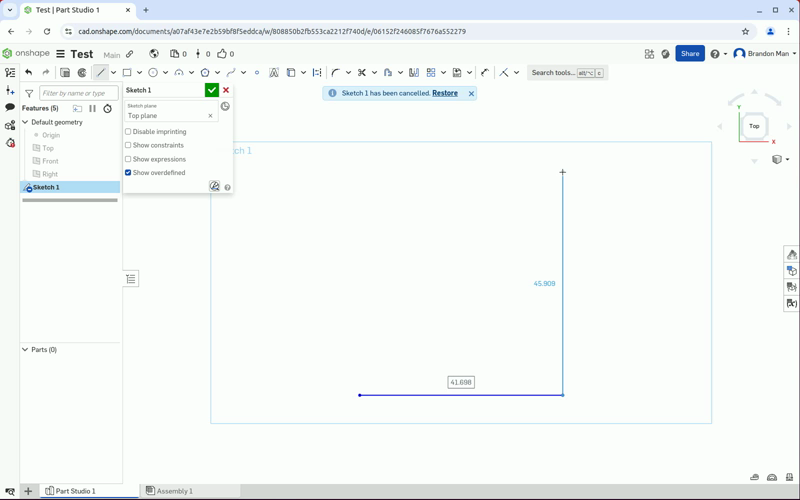
key_down(shift)
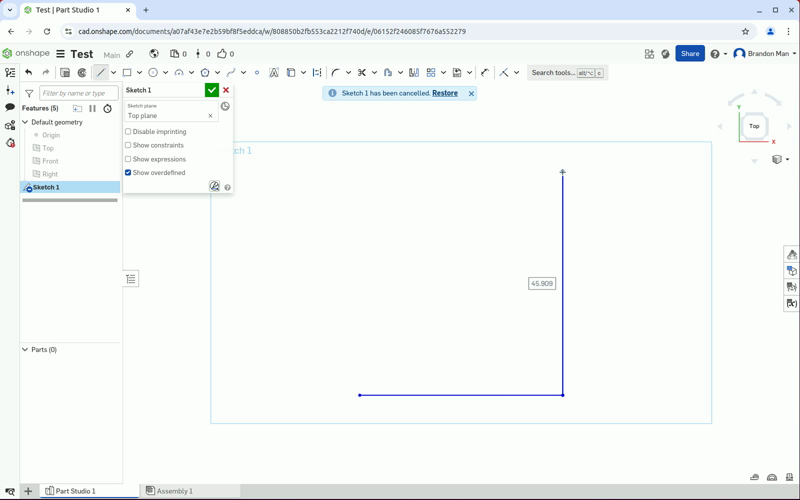
mouse_move(359, 171)
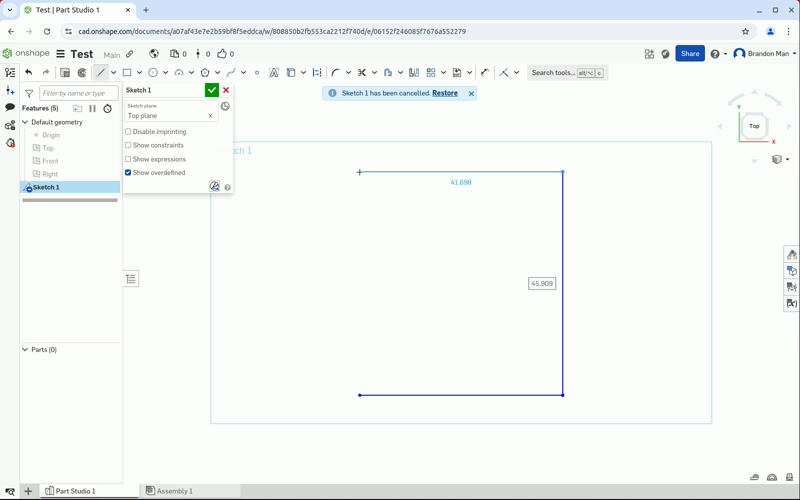
click(359, 171)
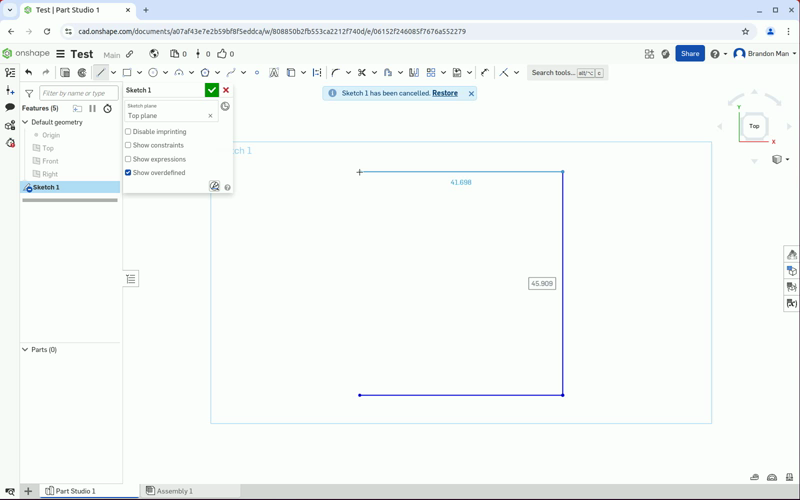
key_up(shift)
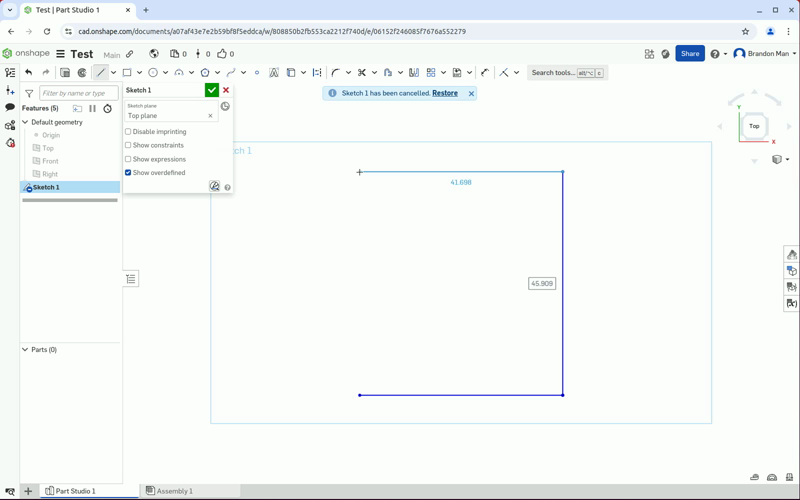
key_down(shift)
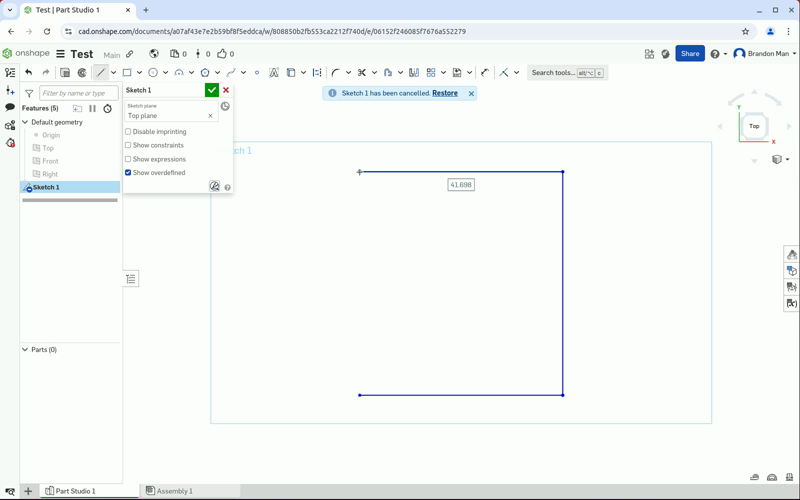
mouse_move(359, 395)
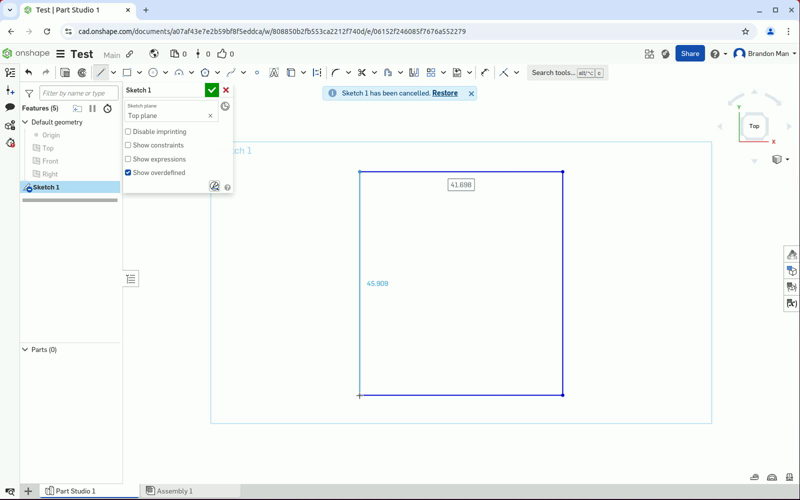
key_up(shift)
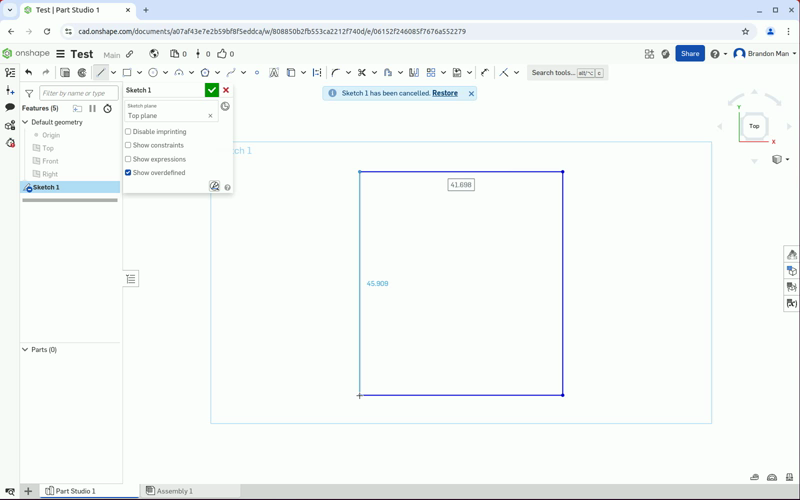
click(359, 395)
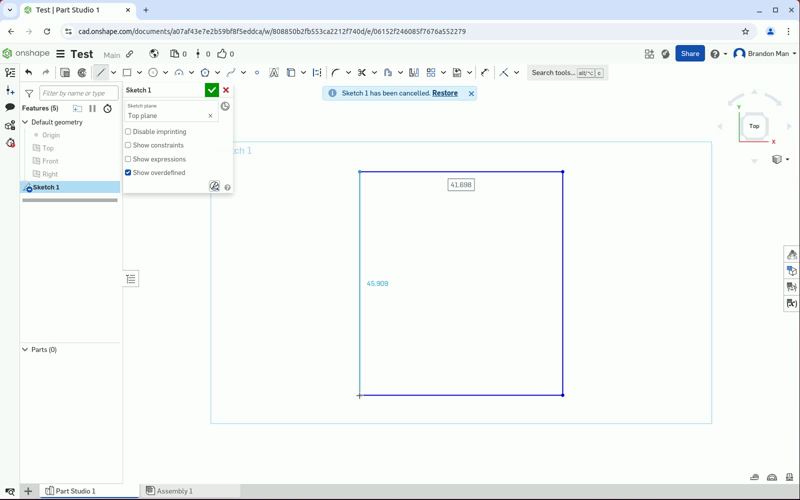
key(esc)
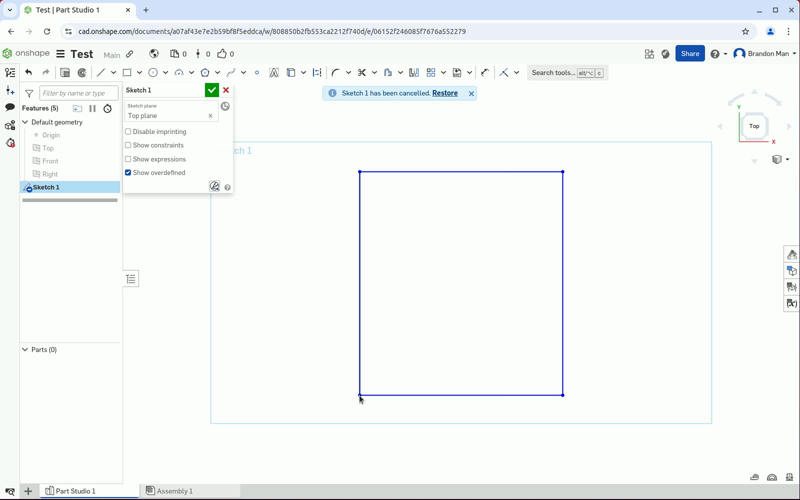
mouse_move(457, 310)
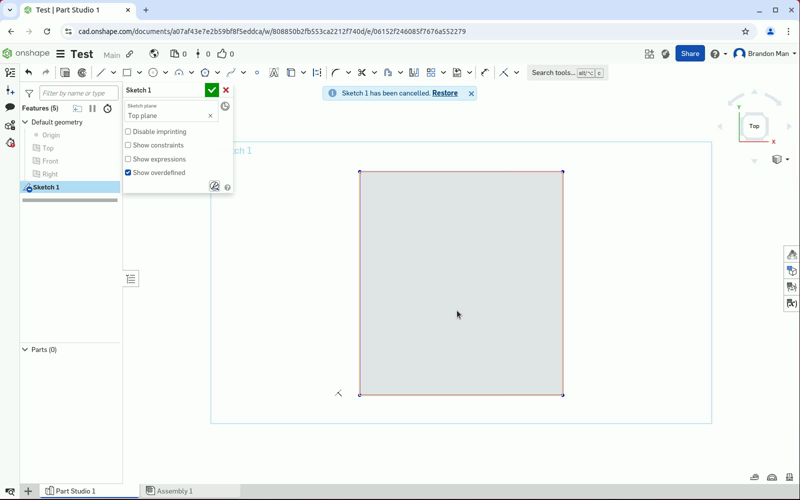
click(457, 310)
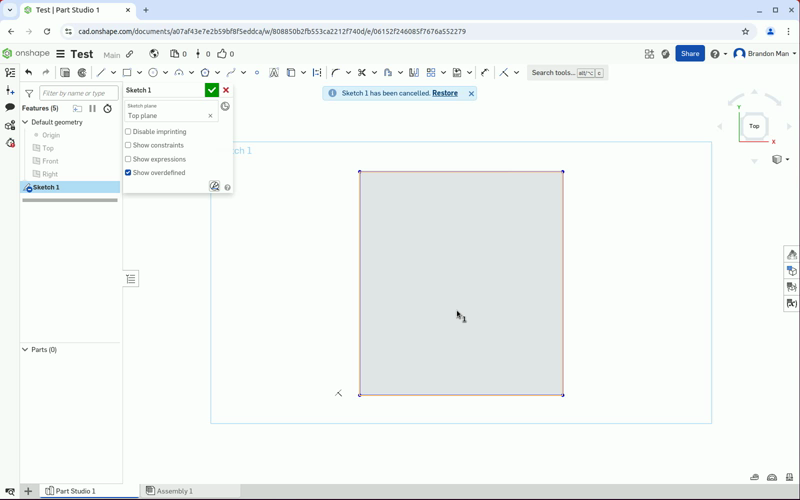
mouse_move(73, 352)
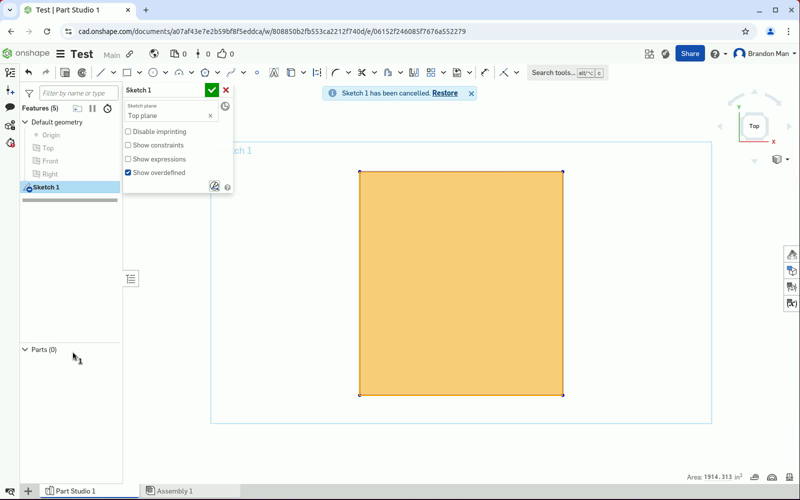
key(shift+y)
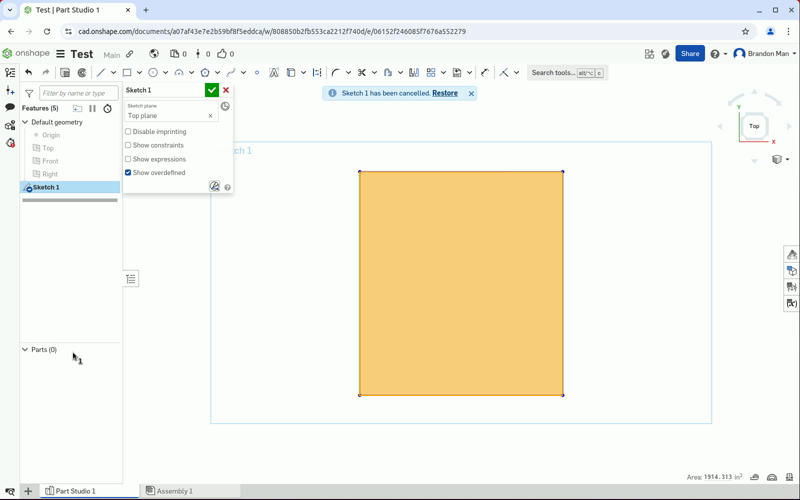
key(shift+e)
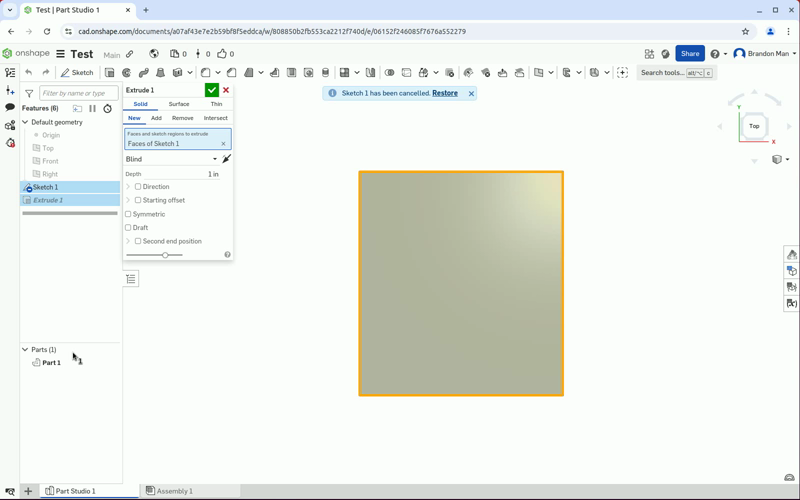
mouse_move(143, 106)
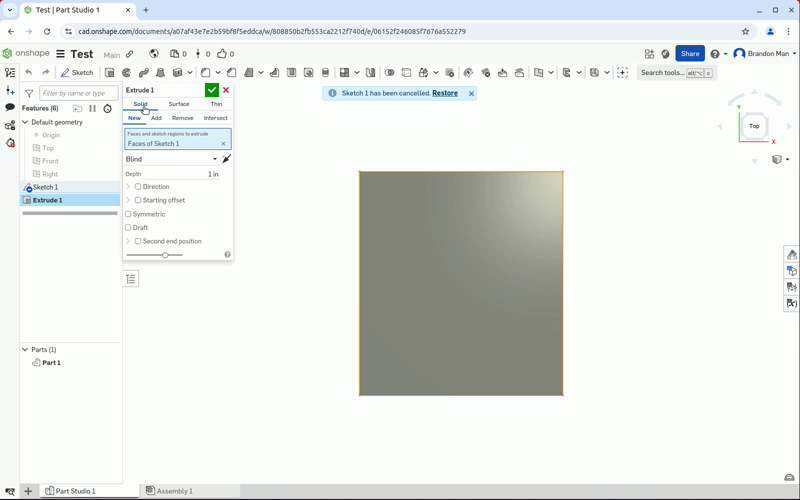
click(143, 106)
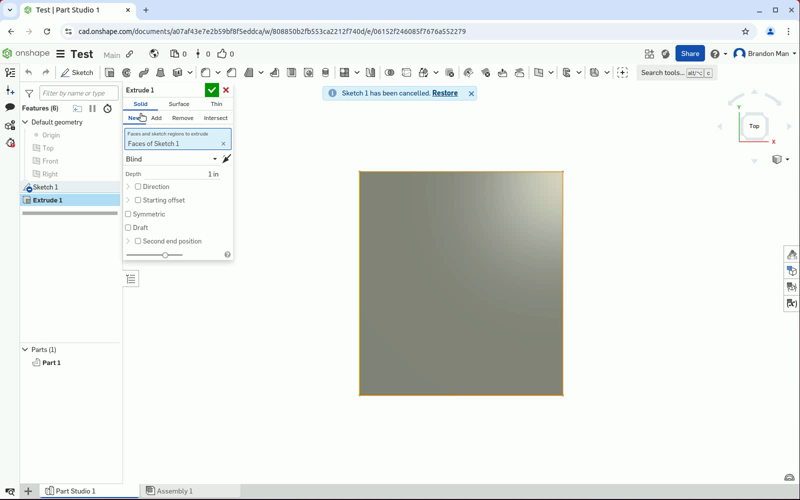
mouse_move(137, 120)
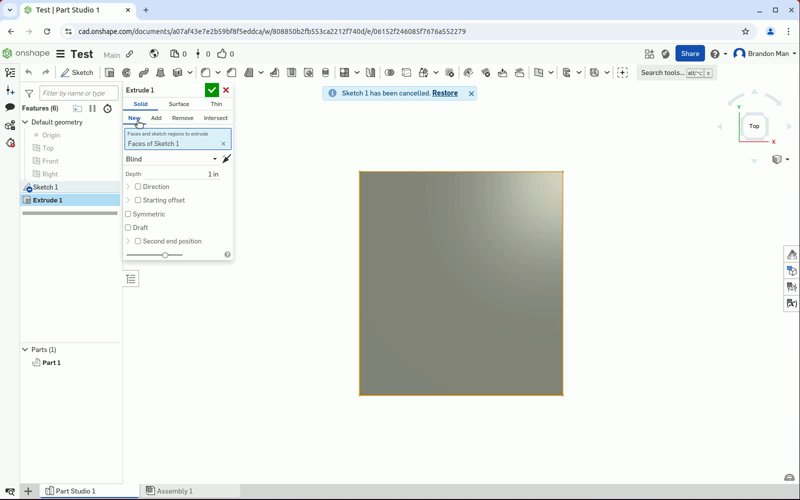
click(137, 120)
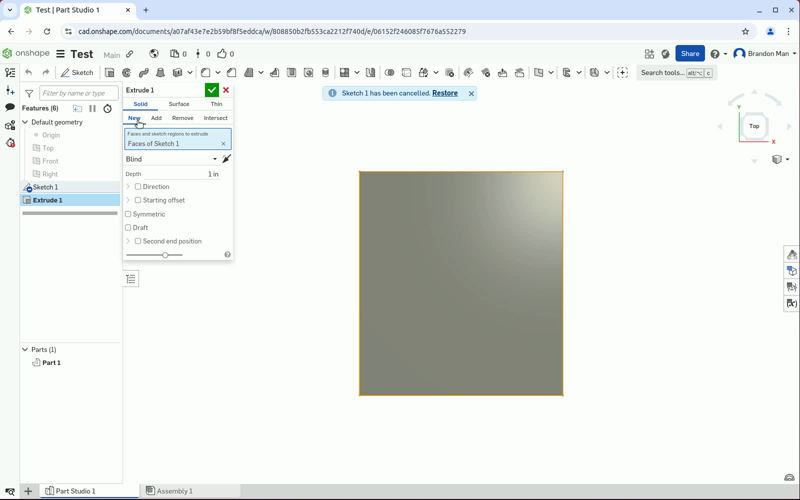
key(tab, 4)
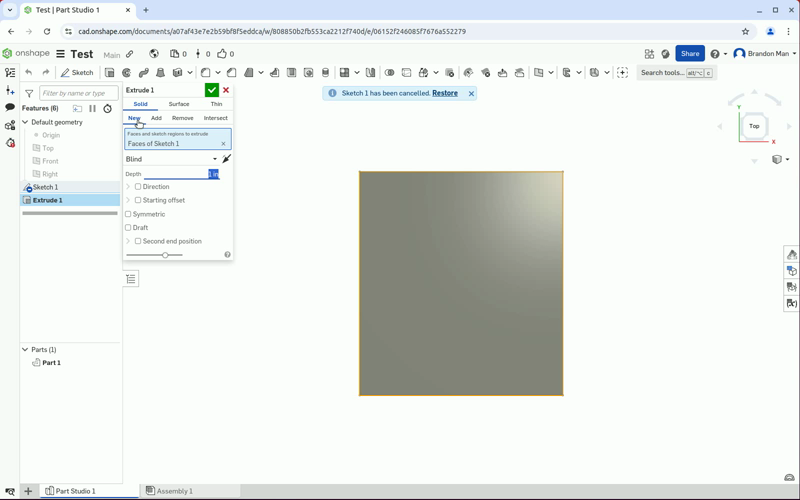
text(0.963)
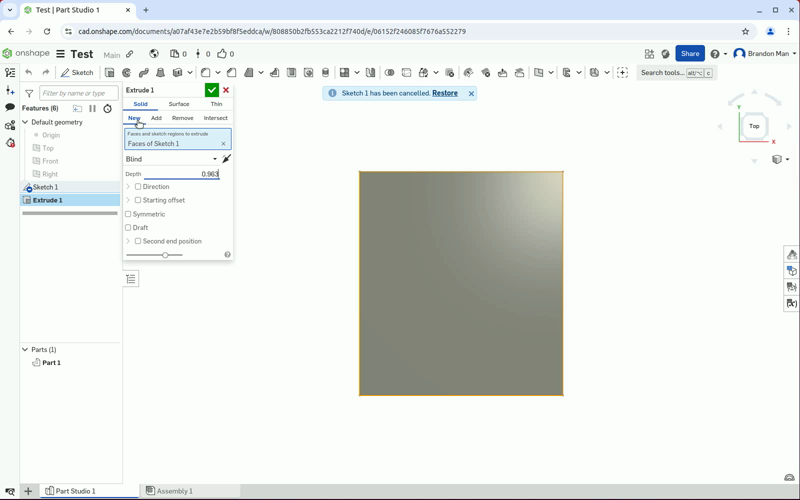
key(enter)
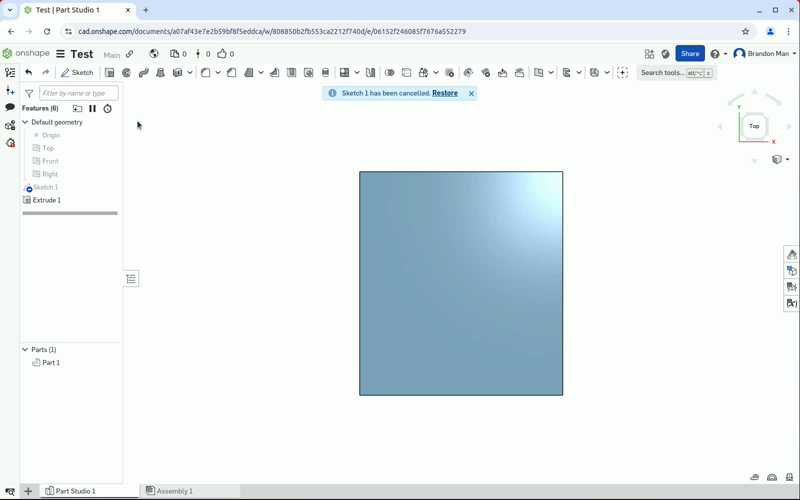
key(shift+h)
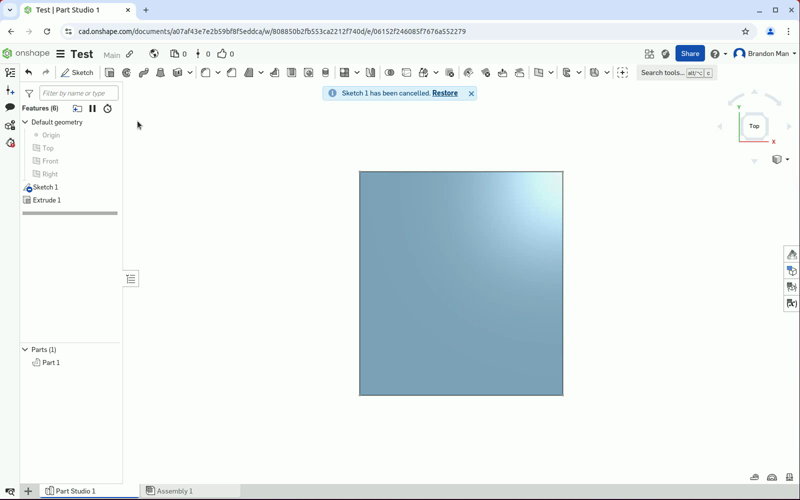
key(shift+h)
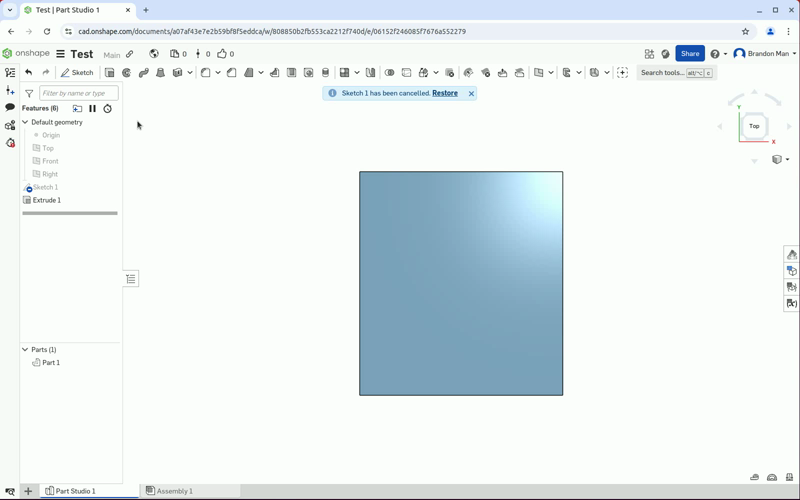
mouse_move(73, 189)
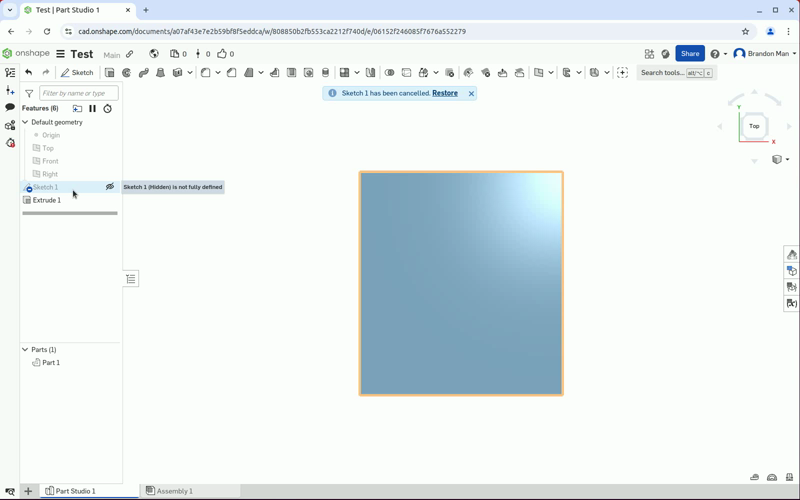
click(73, 189)
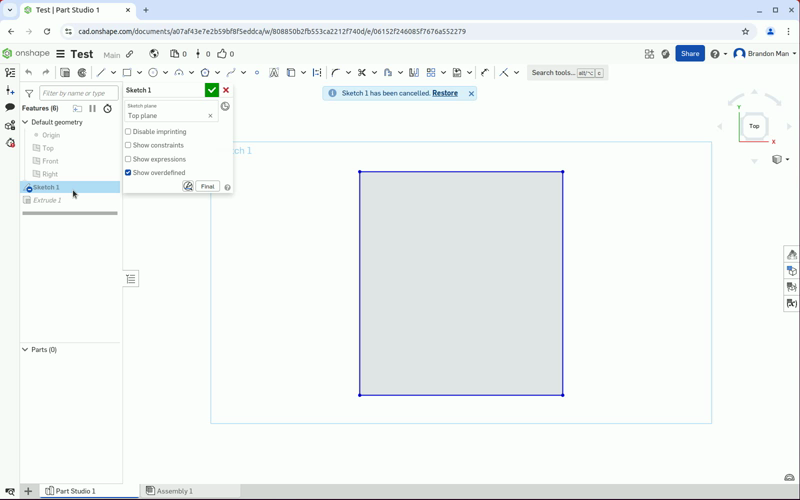
mouse_move(229, 92)
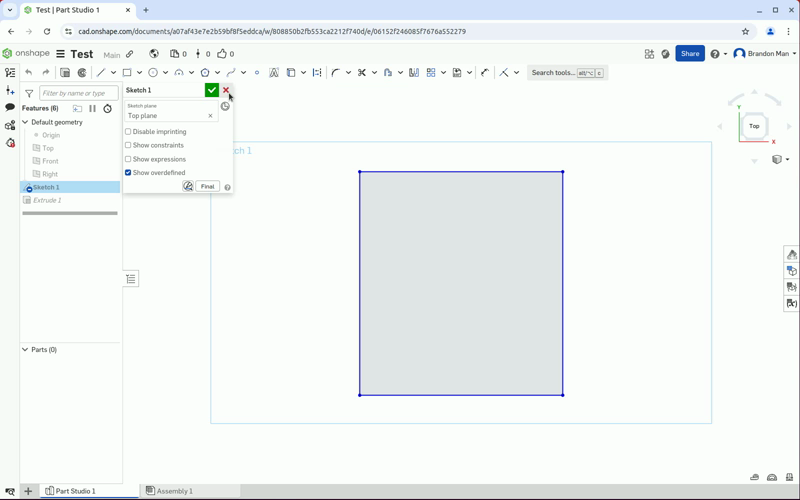
click(229, 92)
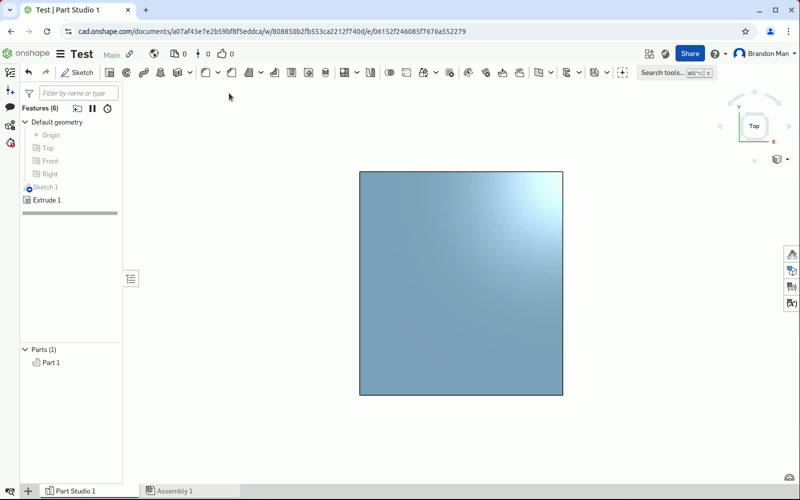
mouse_move(541, 75)
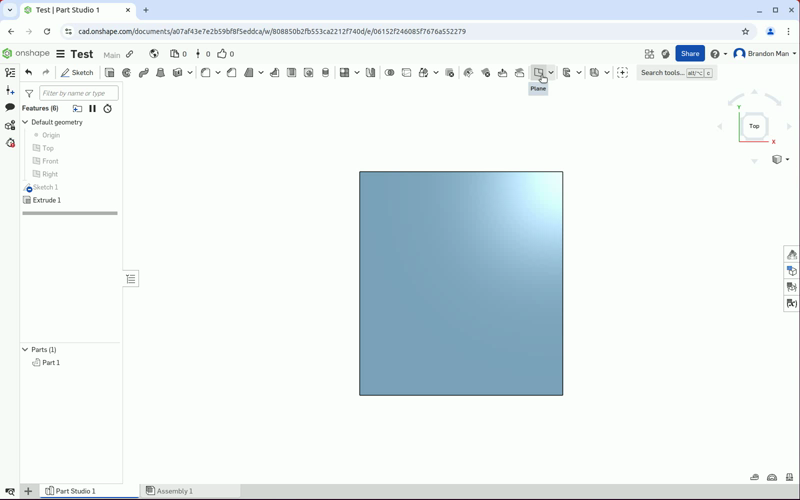
click(541, 75)
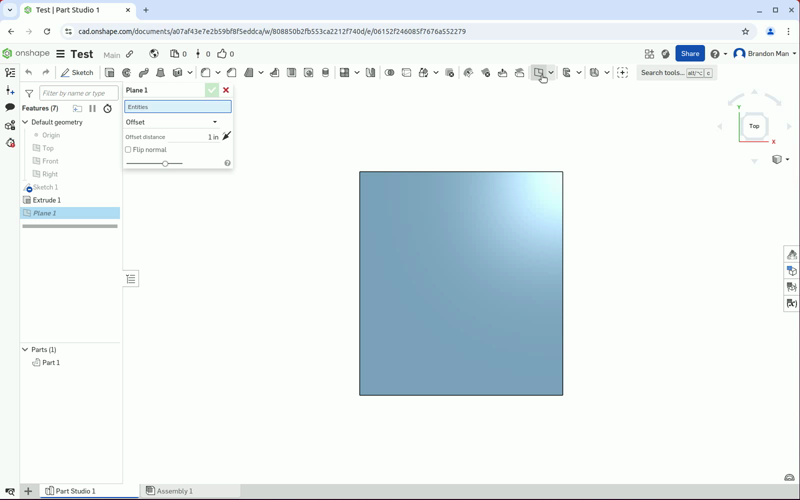
mouse_move(73, 150)
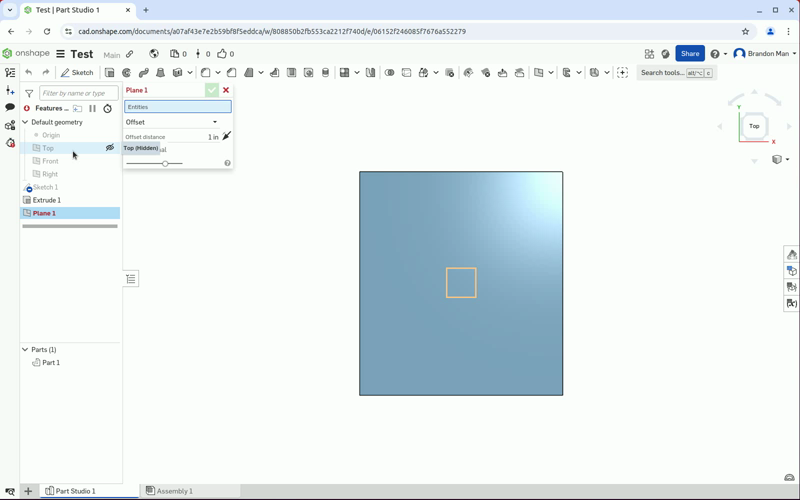
click(73, 150)
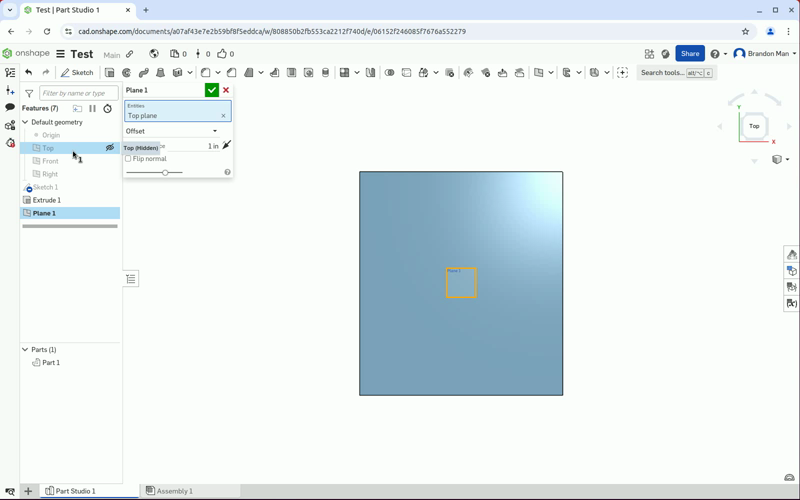
key(tab, 2)
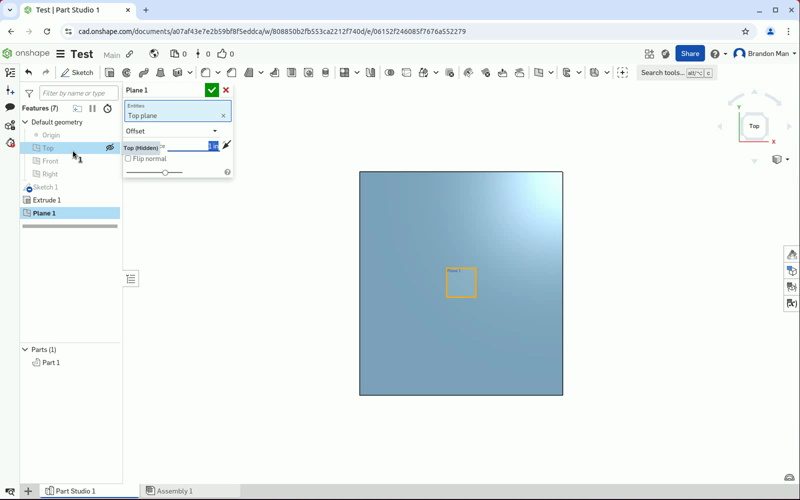
text(0.955)
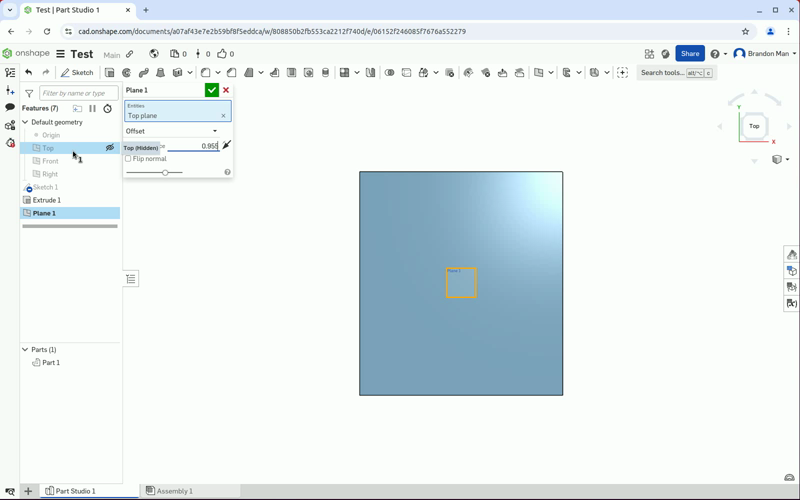
key(enter, 2)
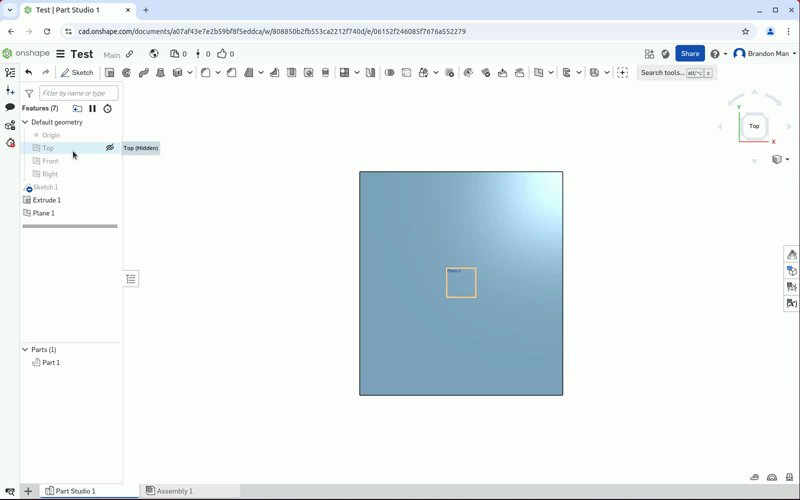
key(shift+s)
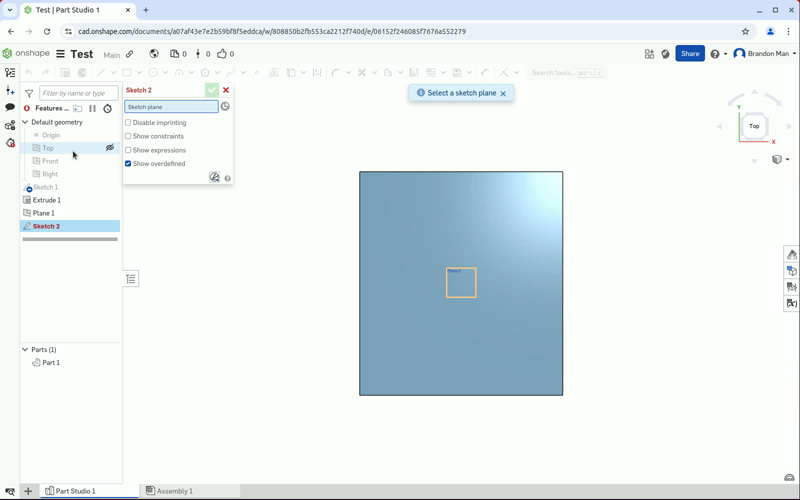
mouse_move(73, 215)
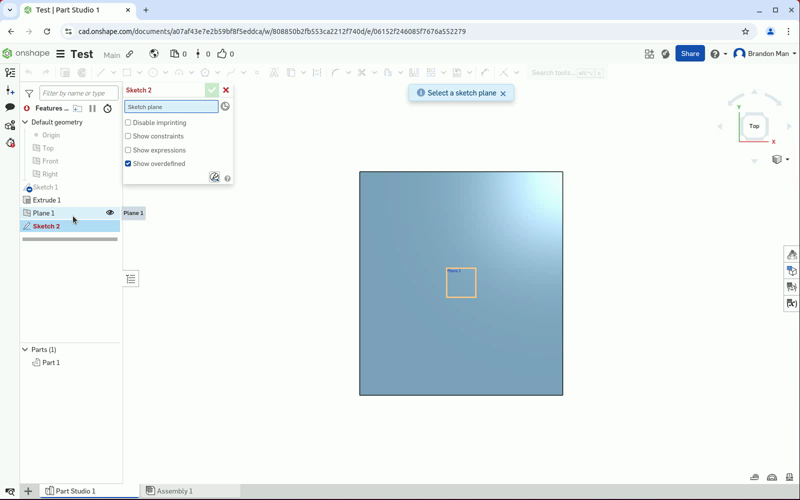
click(73, 215)
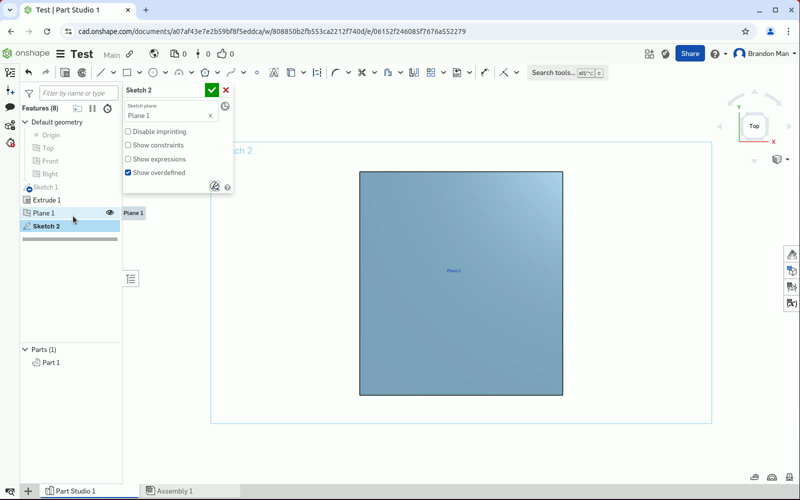
mouse_move(73, 352)
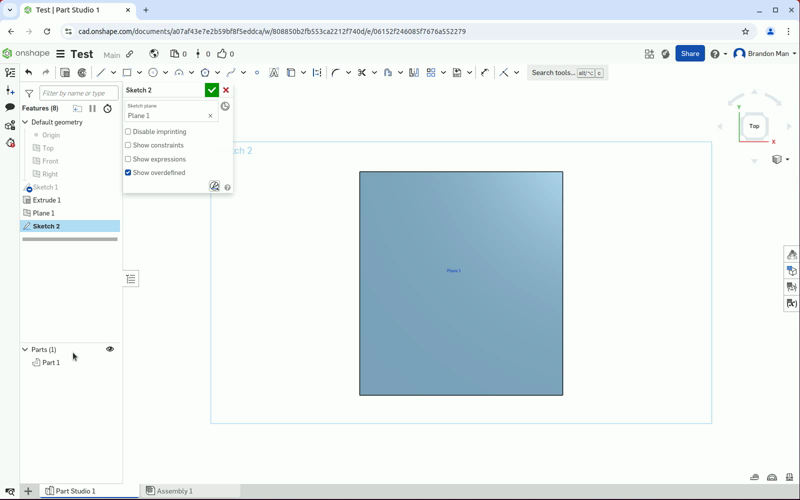
key(y)
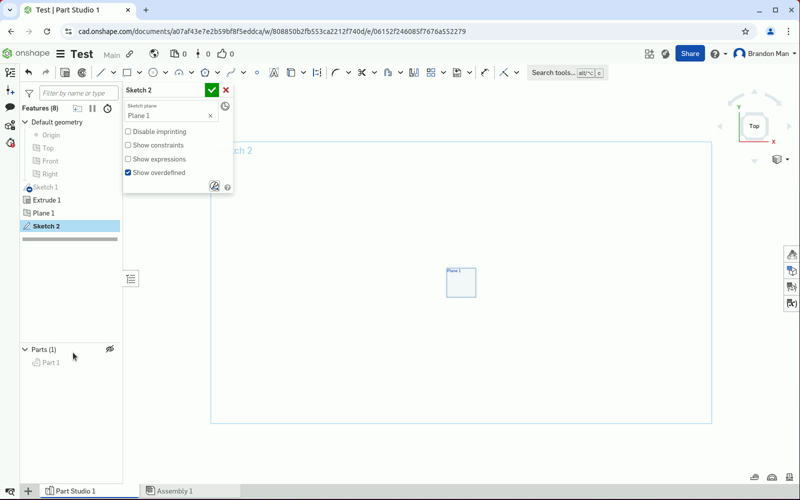
key(l)
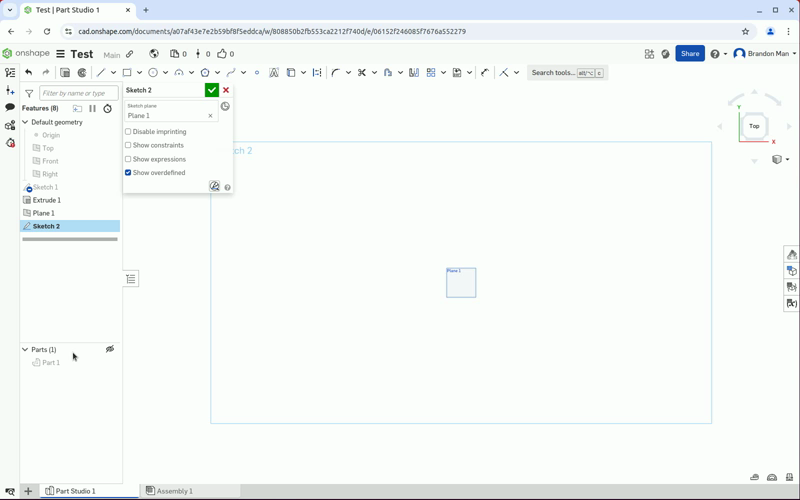
key_down(shift)
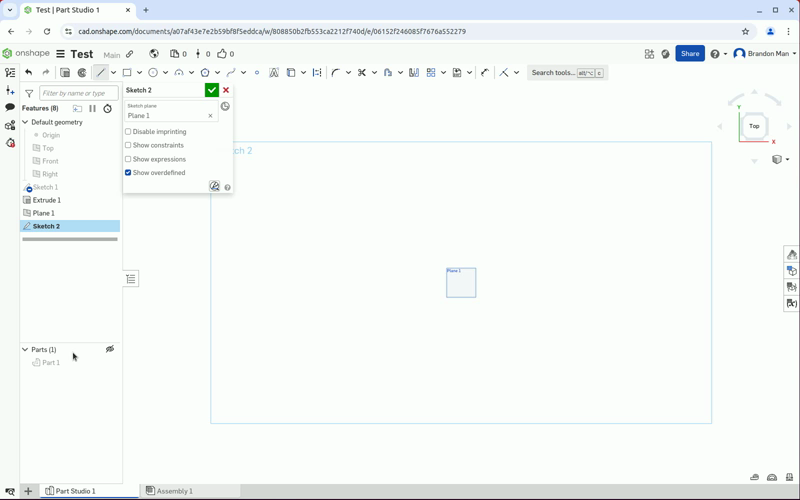
mouse_move(426, 327)
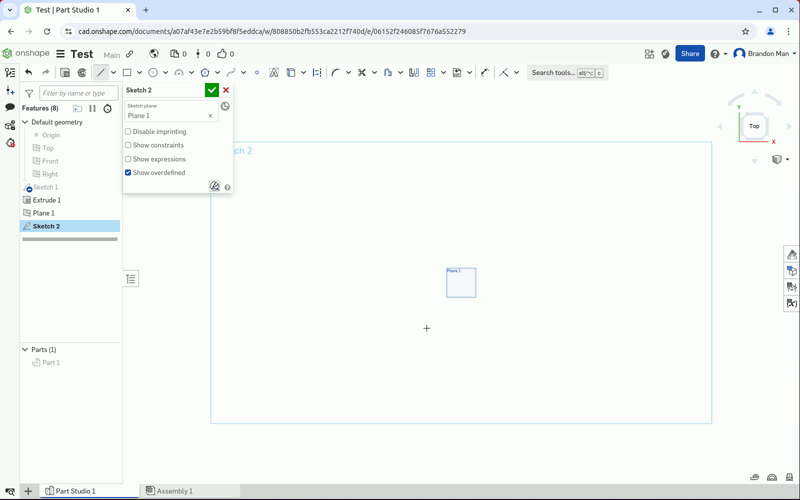
click(426, 327)
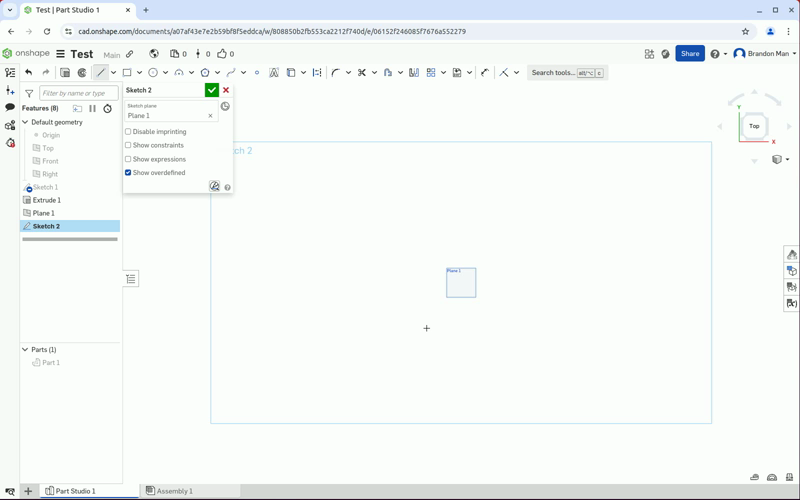
key_up(shift)
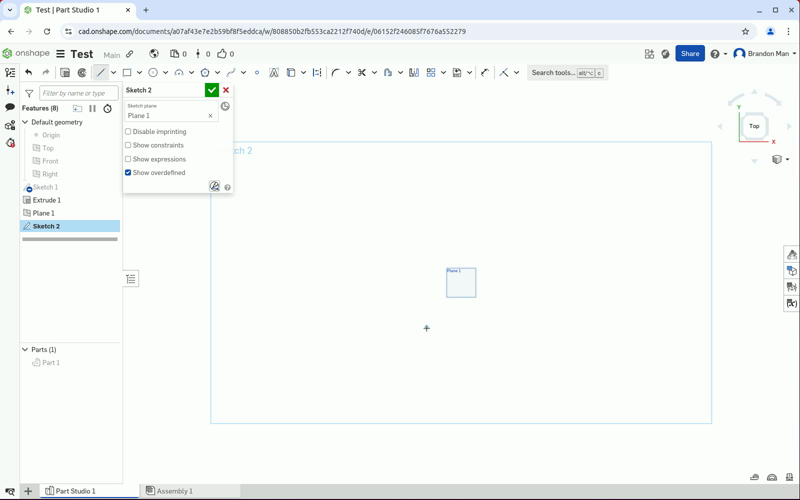
key_down(shift)
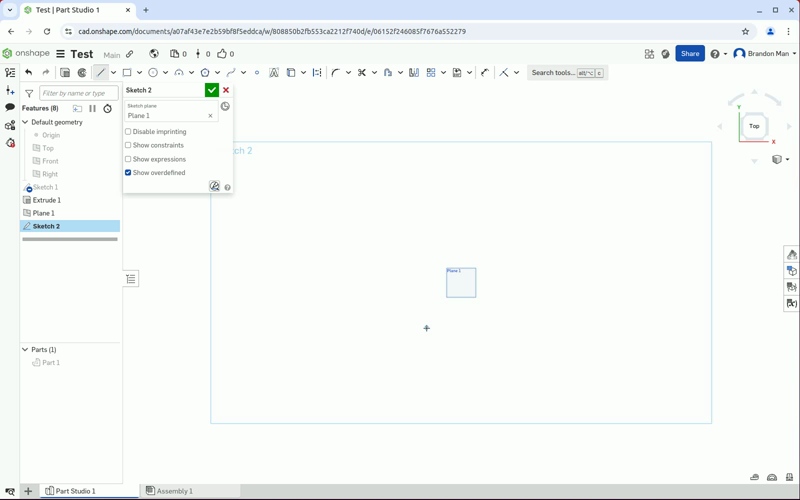
mouse_move(561, 327)
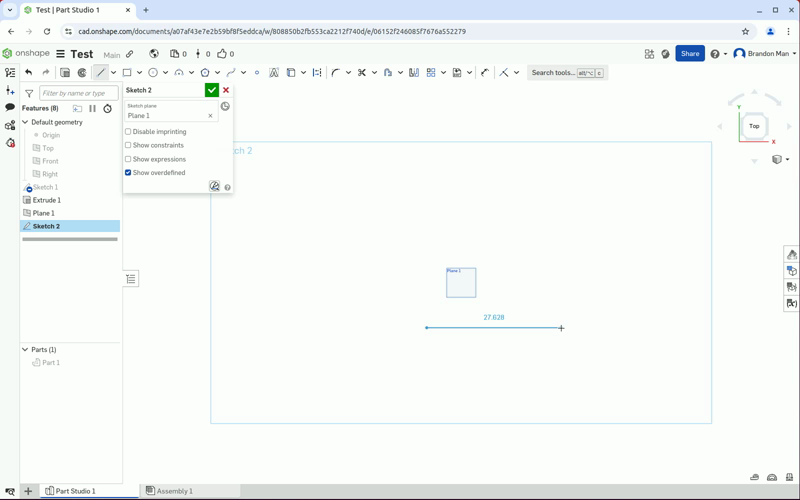
click(561, 327)
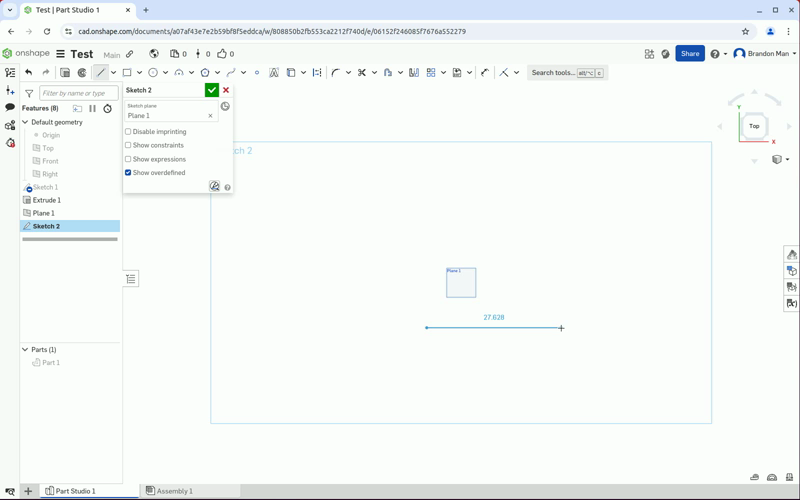
key_up(shift)
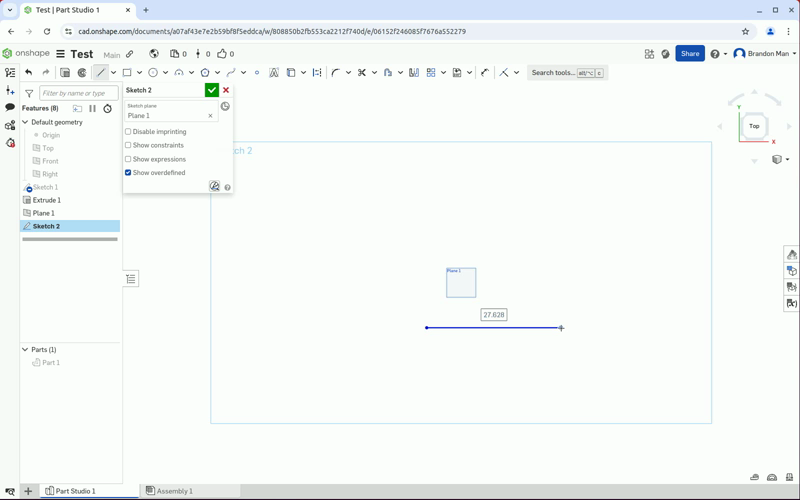
key_down(shift)
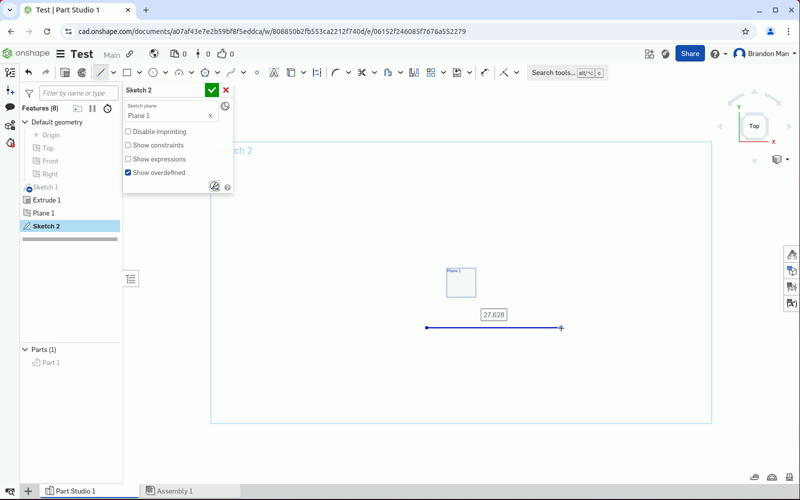
mouse_move(561, 238)
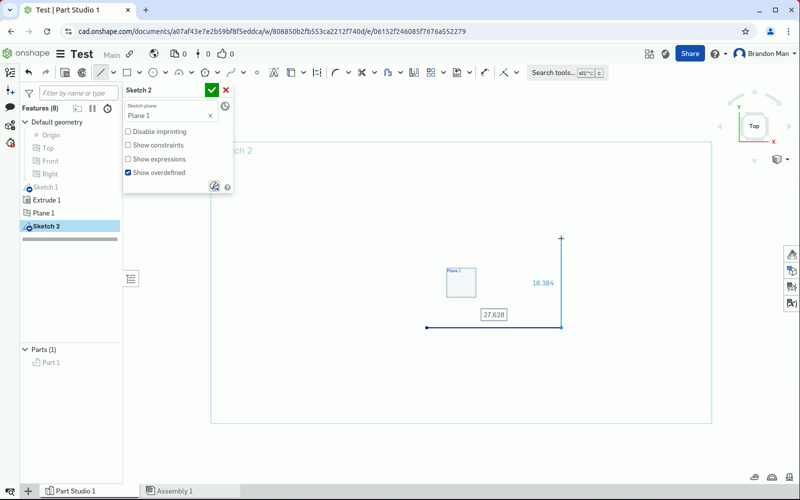
click(561, 238)
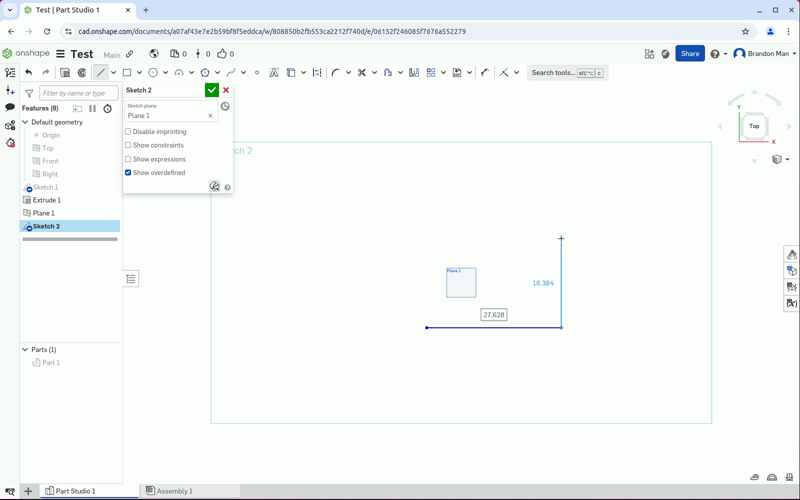
key_up(shift)
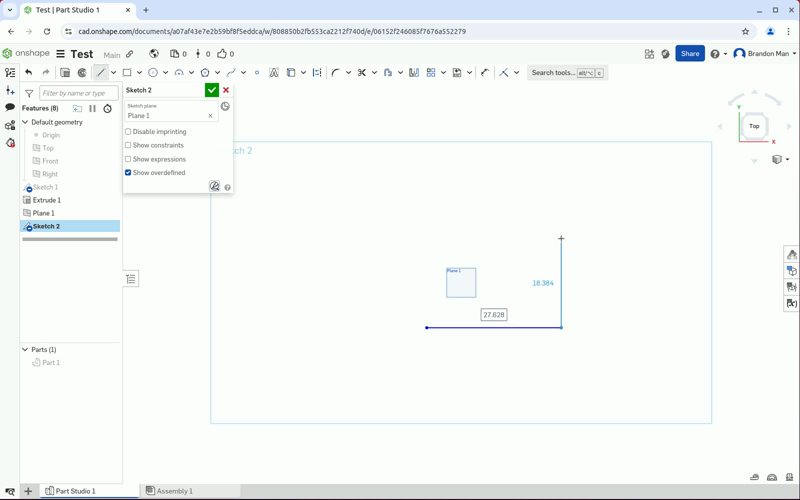
key_down(shift)
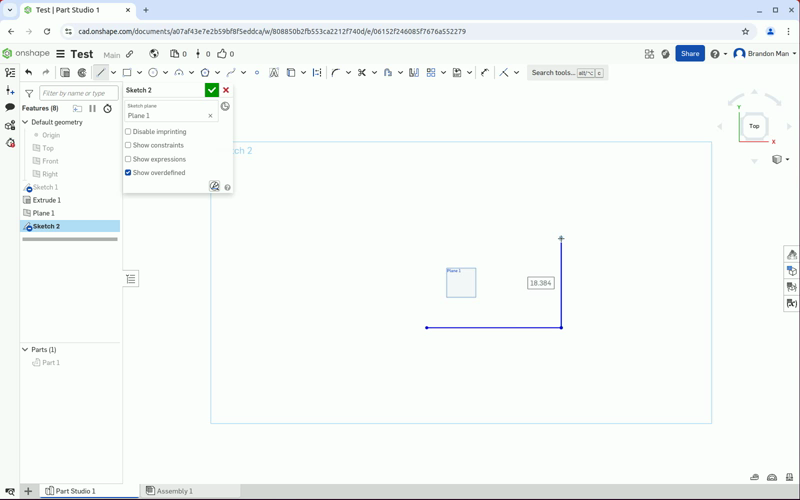
mouse_move(426, 238)
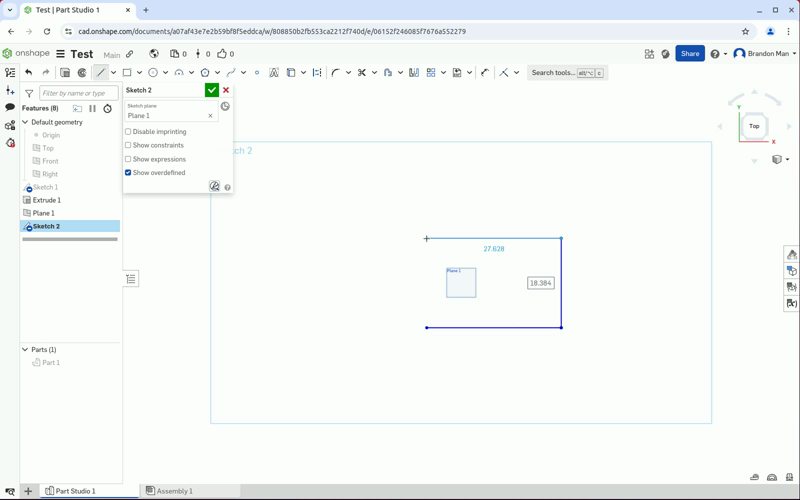
click(426, 238)
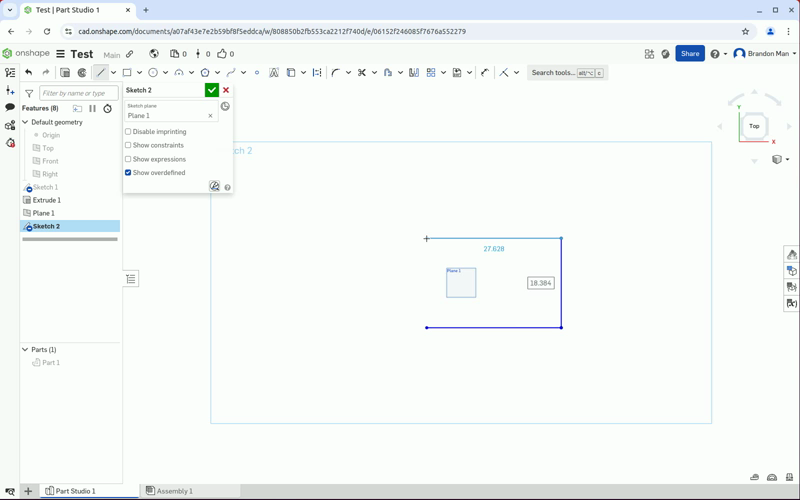
key_up(shift)
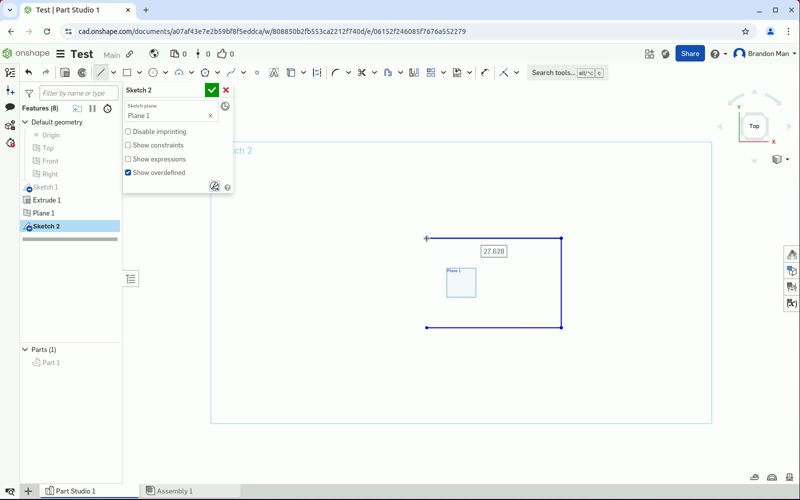
key_down(shift)
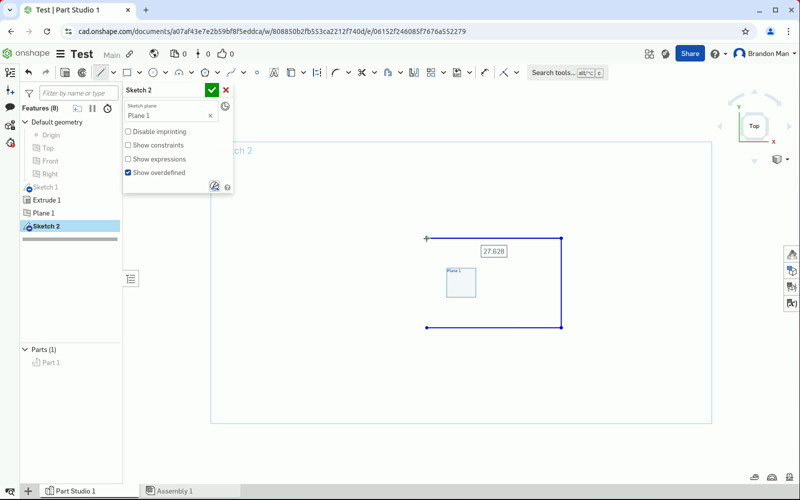
mouse_move(426, 327)
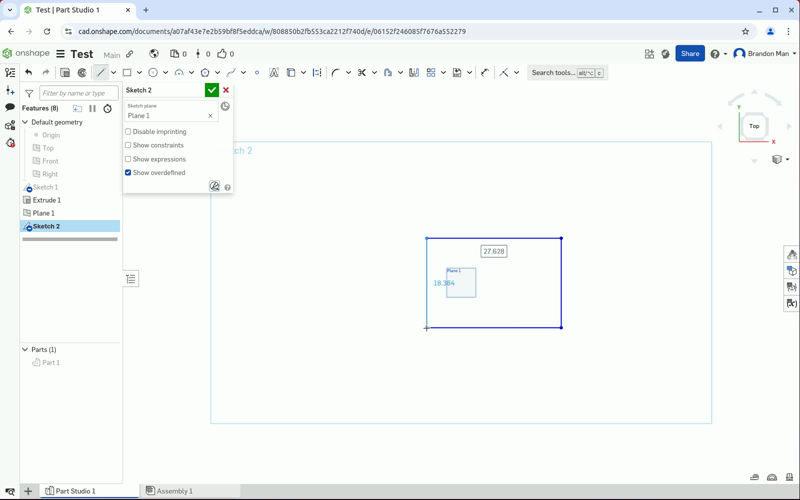
key_up(shift)
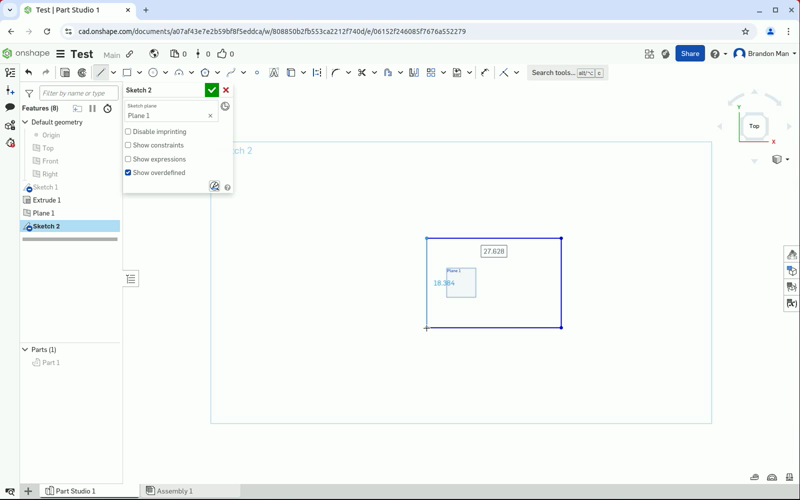
click(426, 327)
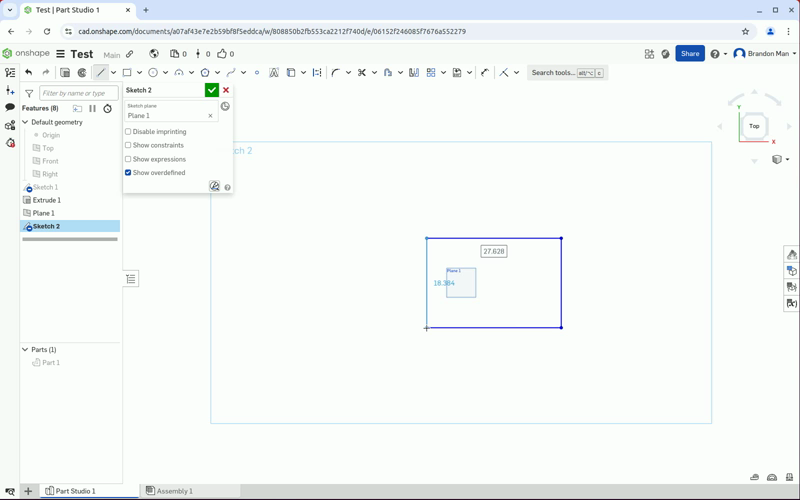
key(esc)
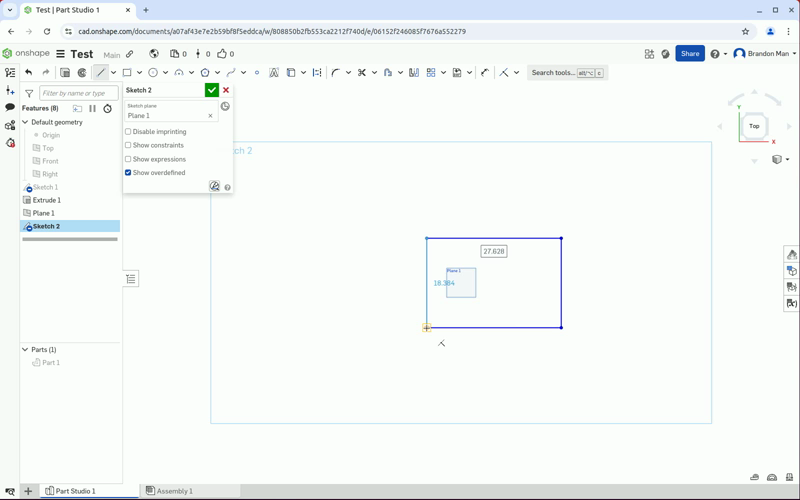
mouse_move(507, 250)
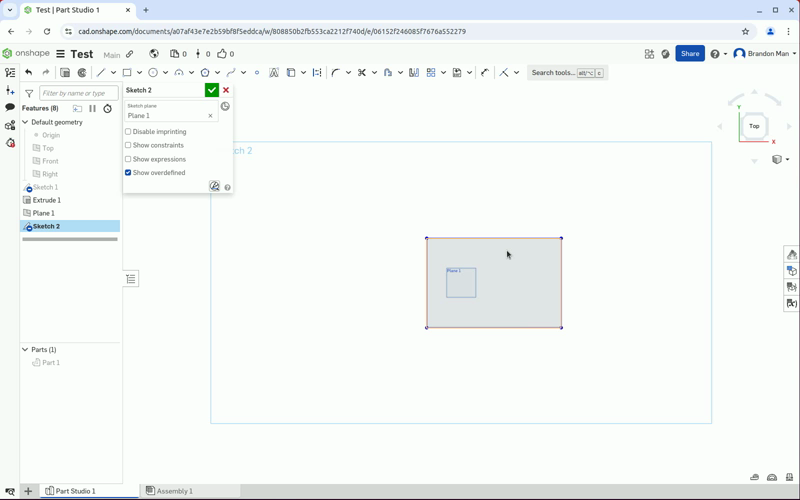
click(507, 250)
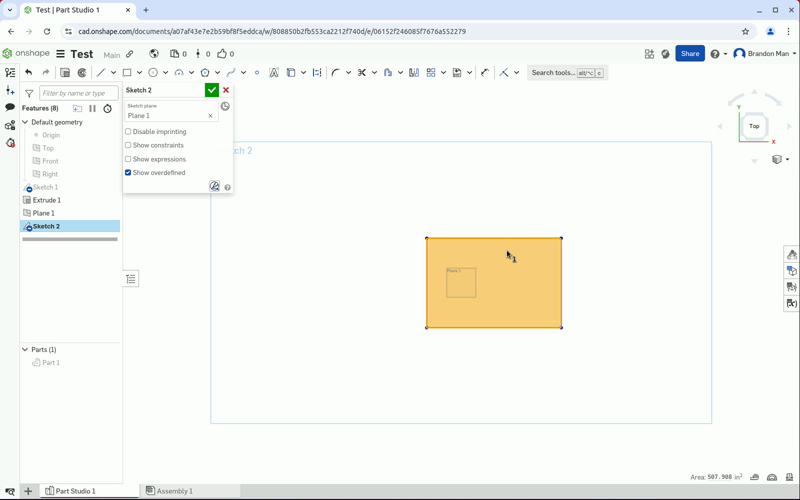
mouse_move(73, 352)
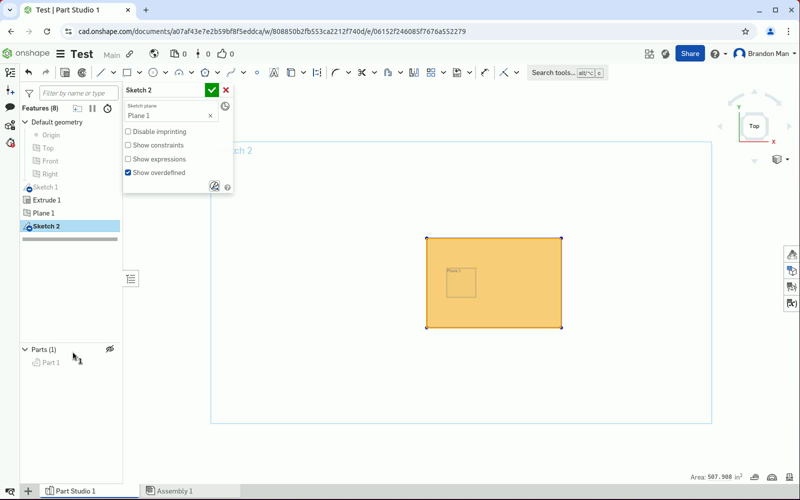
key(shift+y)
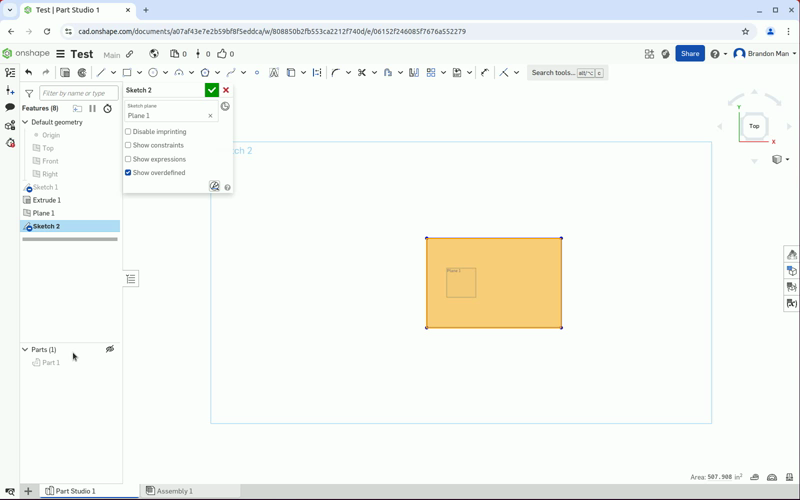
key(shift+e)
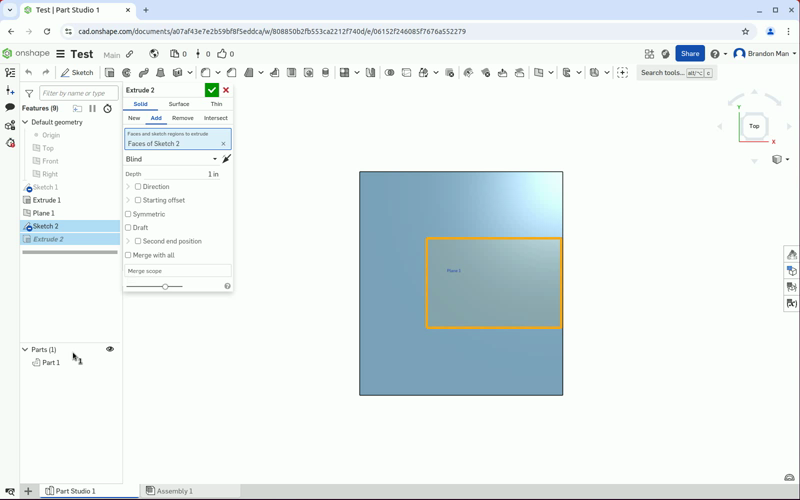
mouse_move(143, 106)
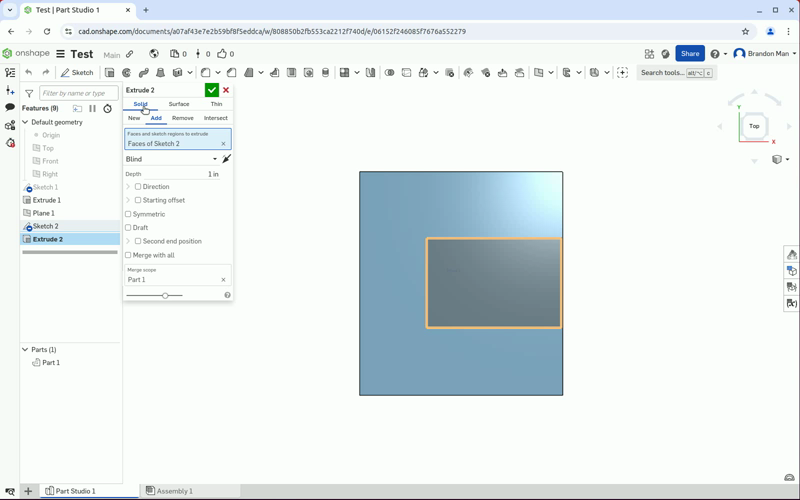
click(143, 106)
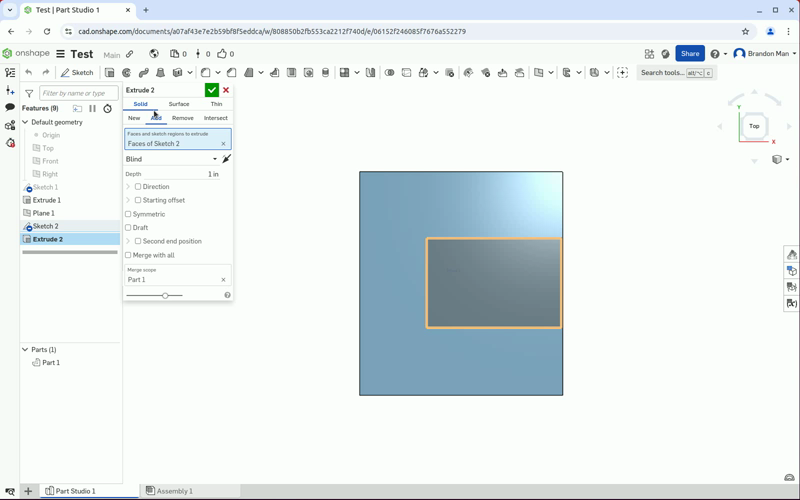
mouse_move(186, 120)
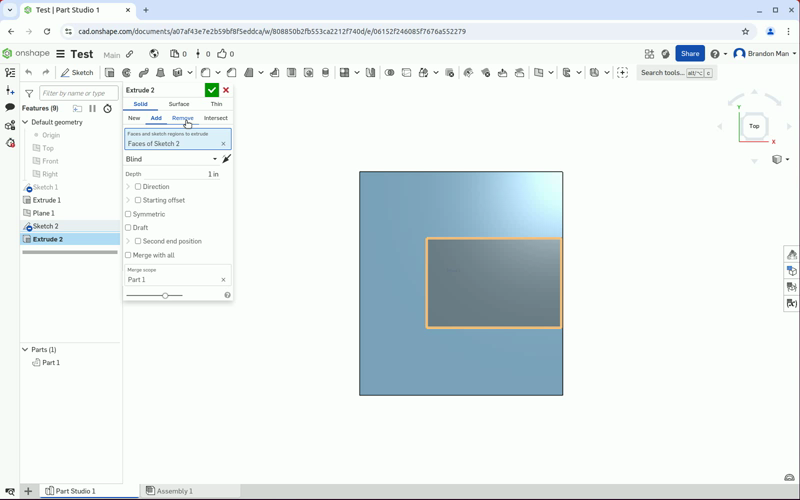
click(186, 120)
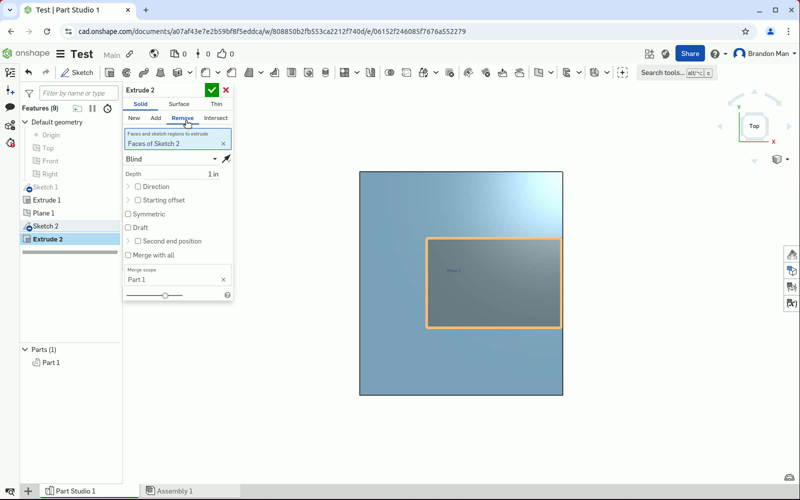
key(tab, 4)
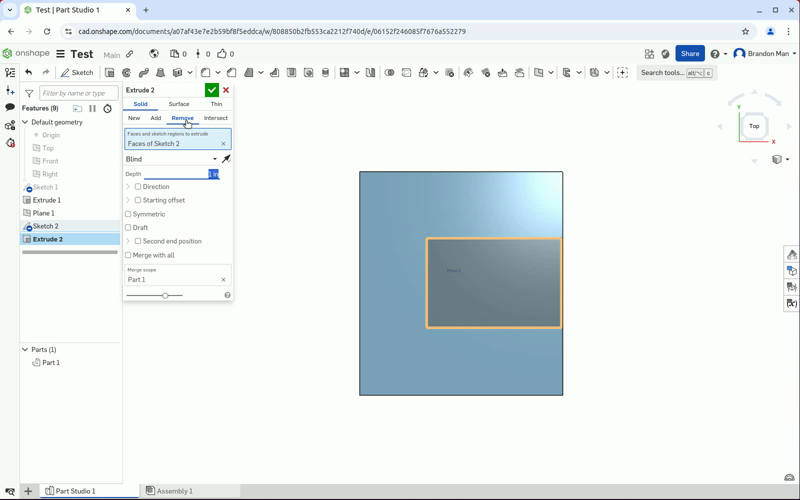
text(0.963)
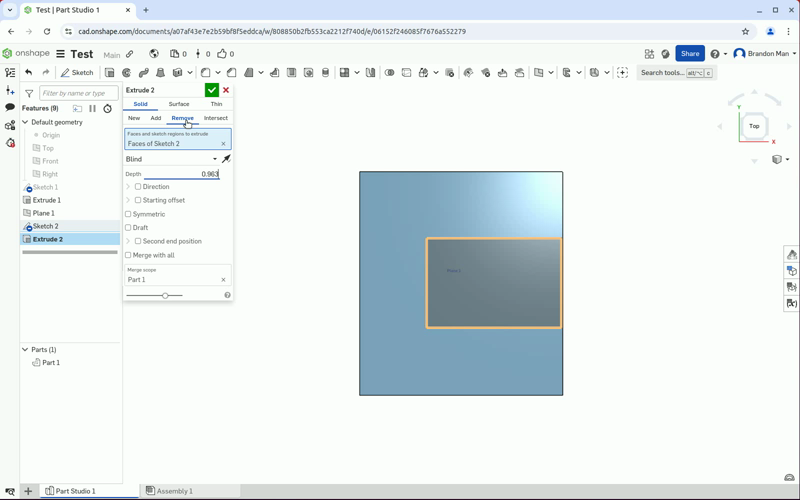
key(tab, 6)
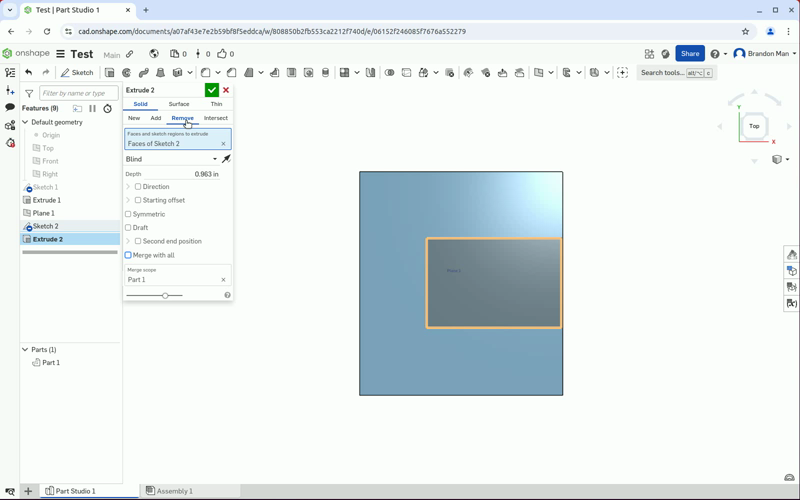
key(space)
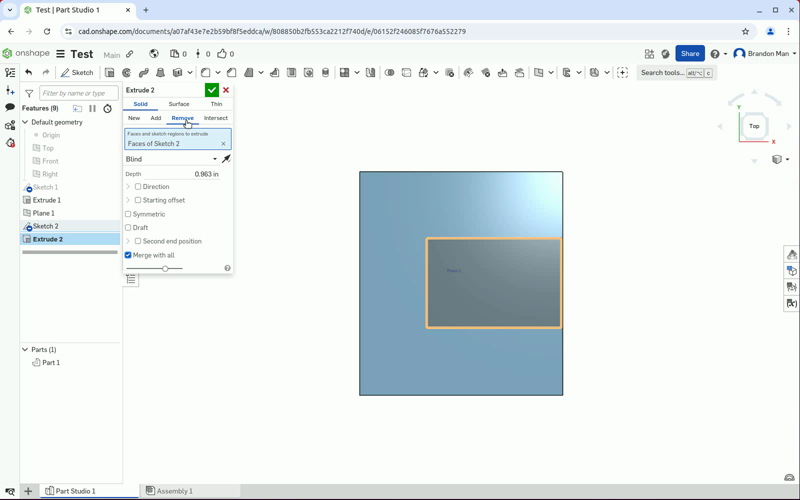
key(enter)
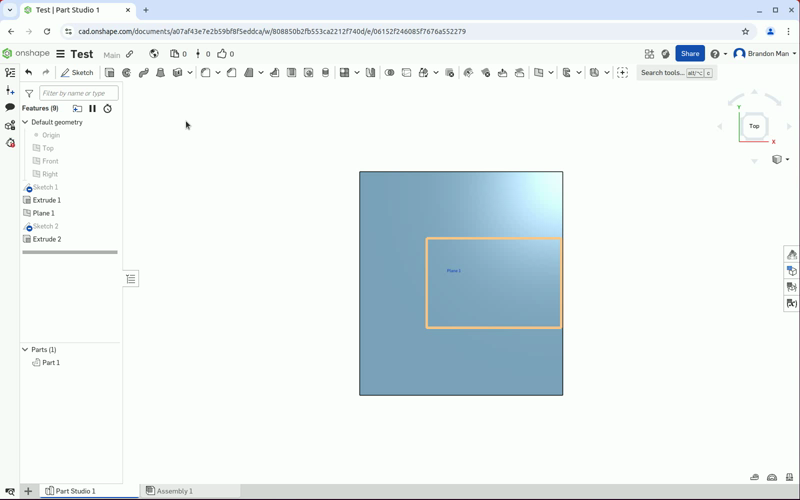
key(shift+h)
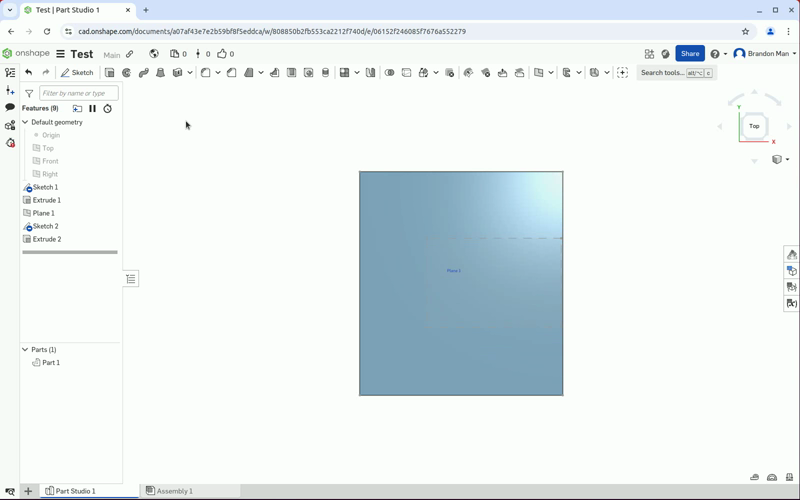
key(shift+h)
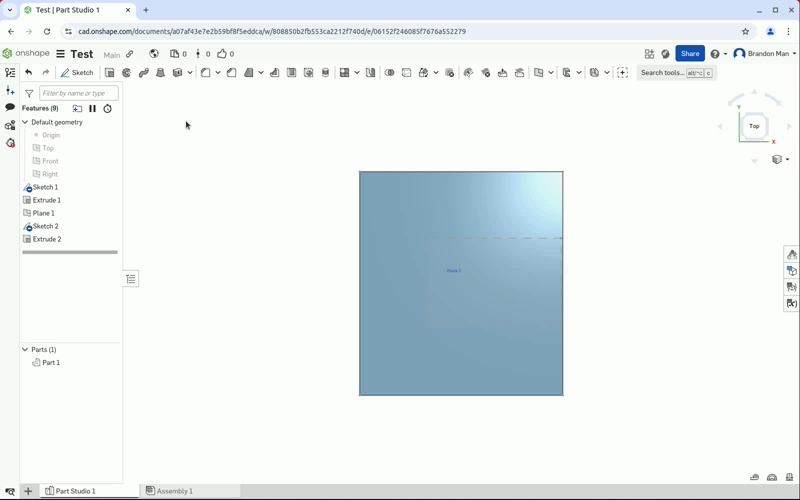
key(shift+7)
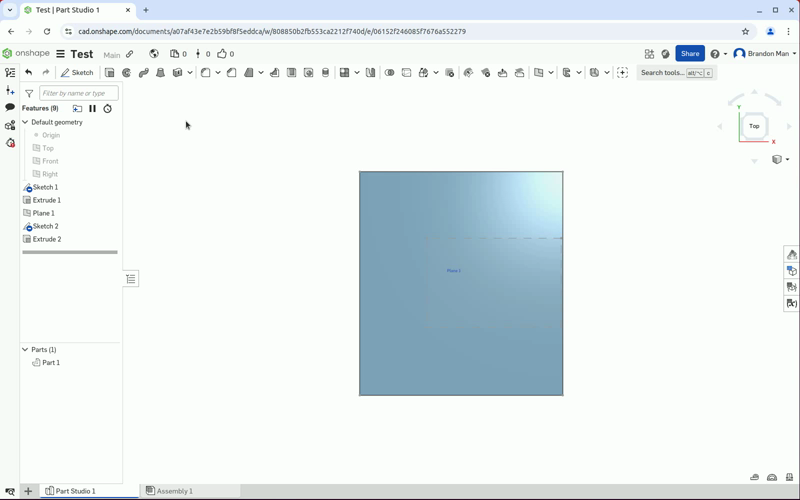
key(up, 3)
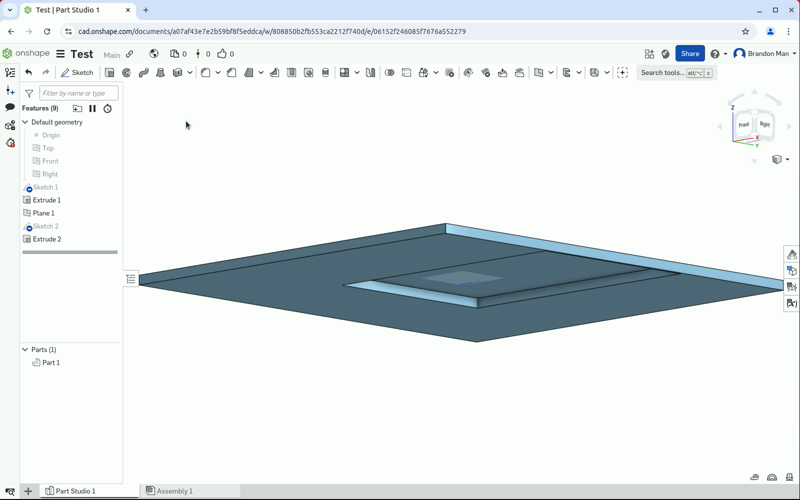
key(left, 3)
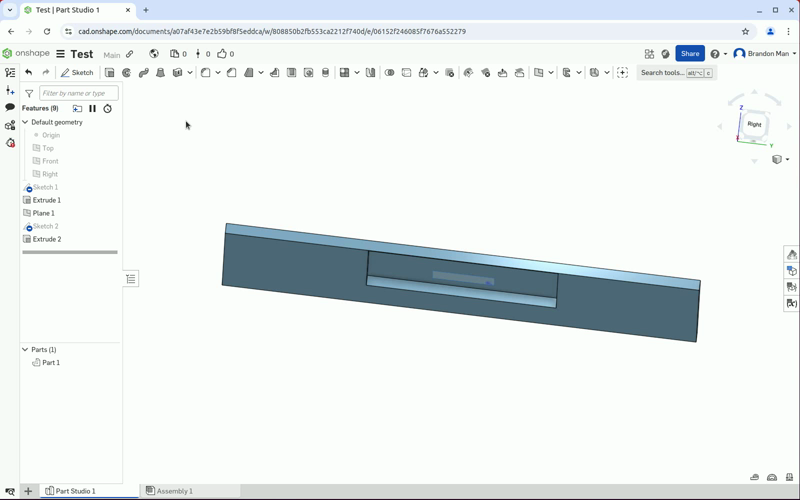
key(right, 3)
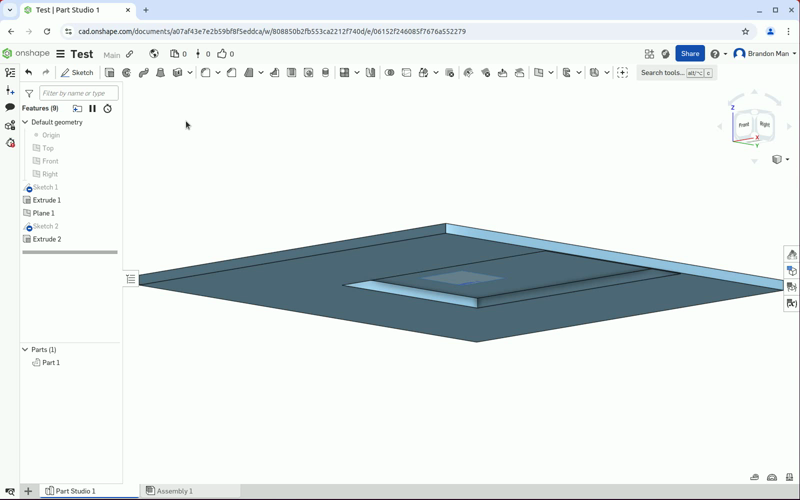
key(down, 3)
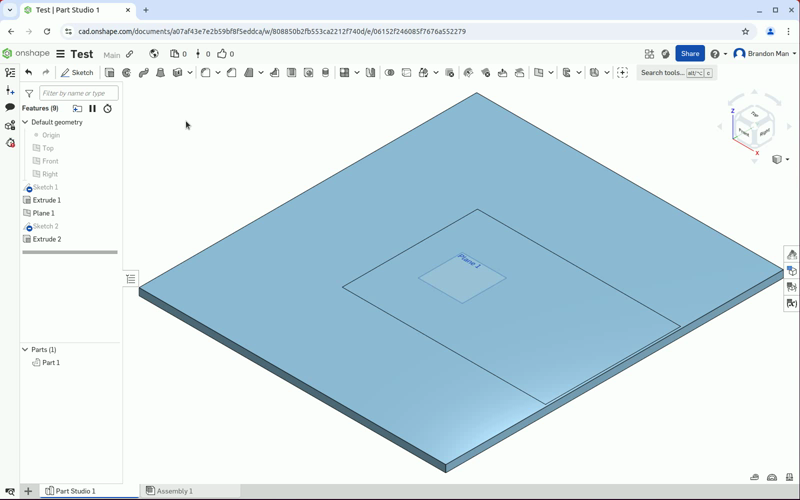
mouse_move(73, 189)
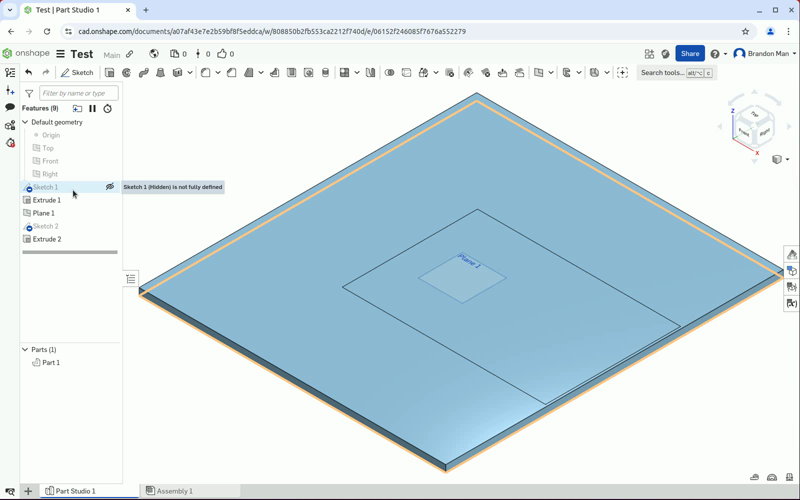
click(73, 189)